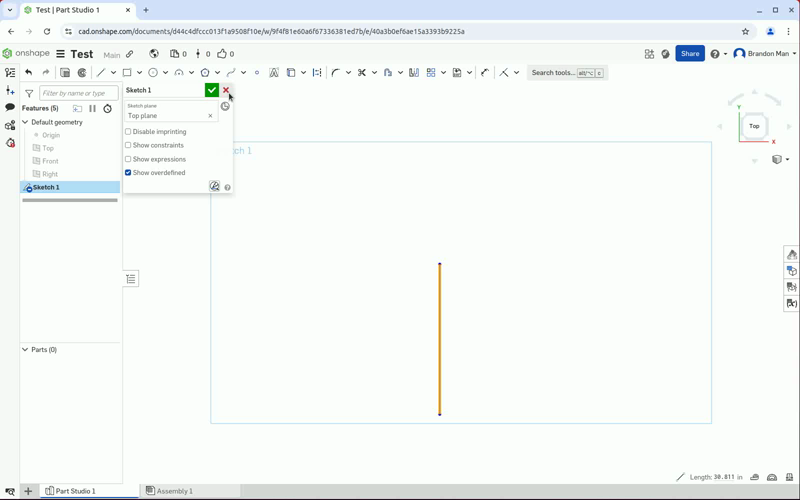
key(shift+h)
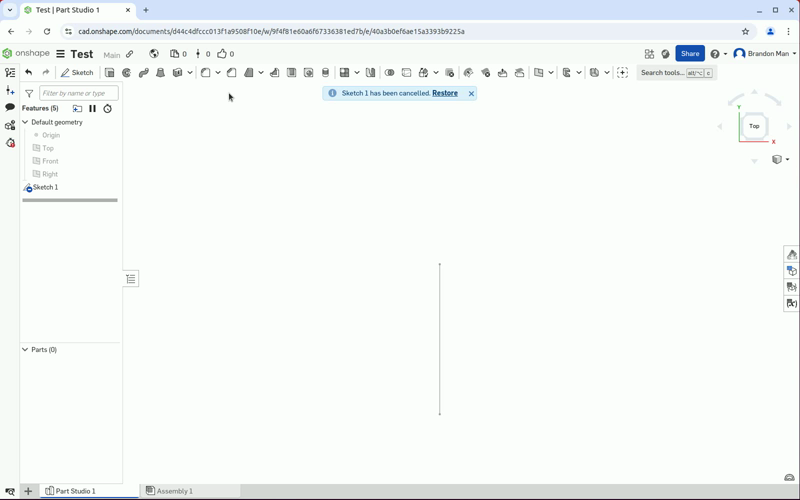
mouse_move(73, 352)
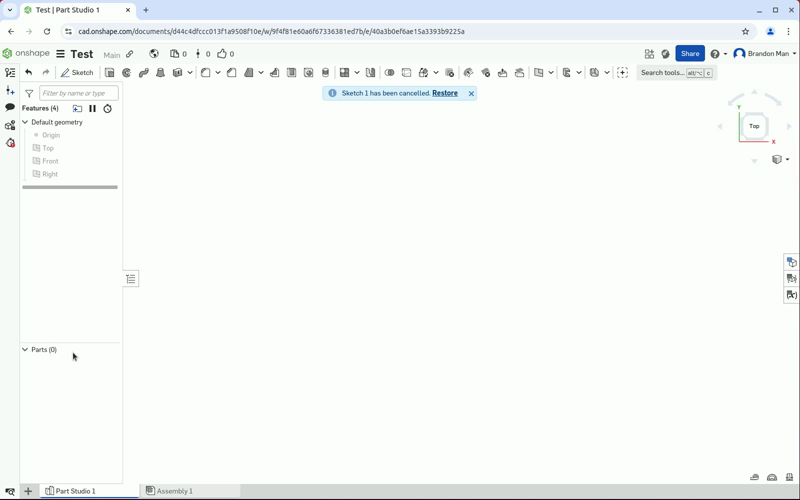
key(y)
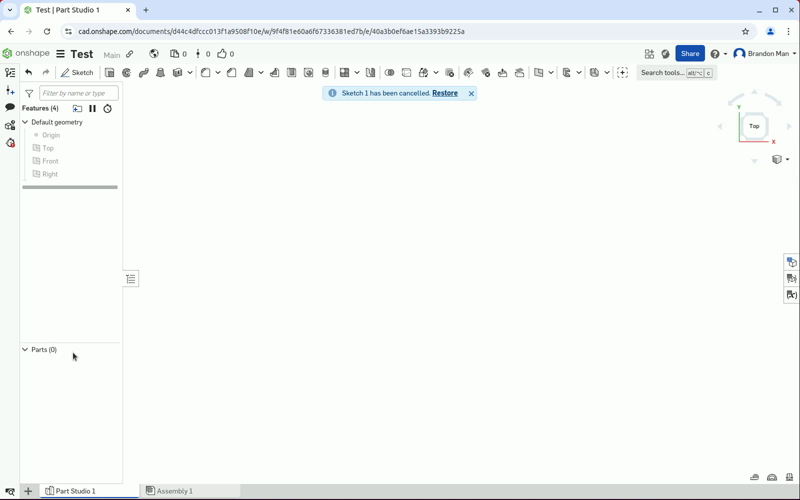
key(shift+p)
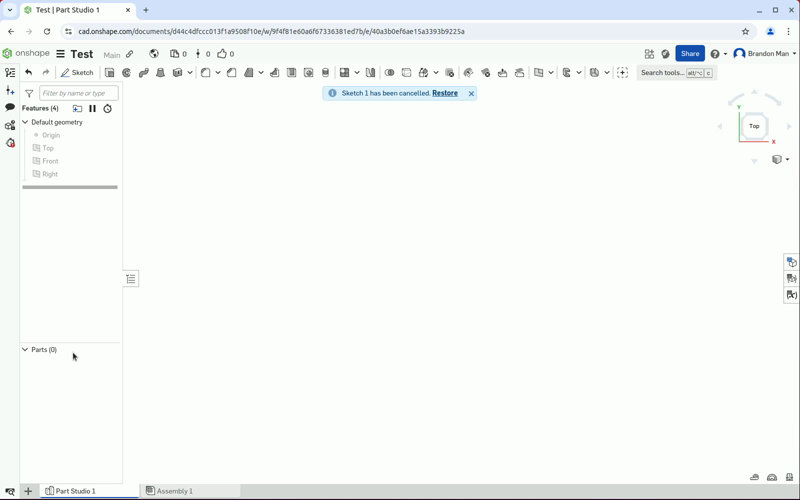
key(space)
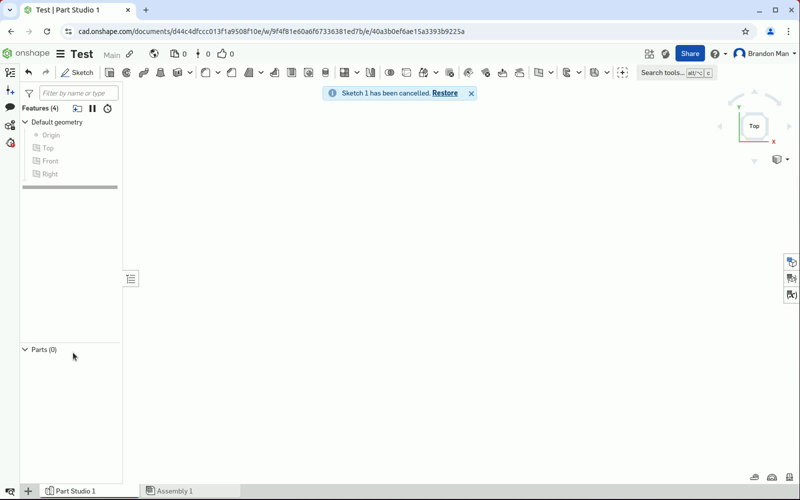
key_down(shift)
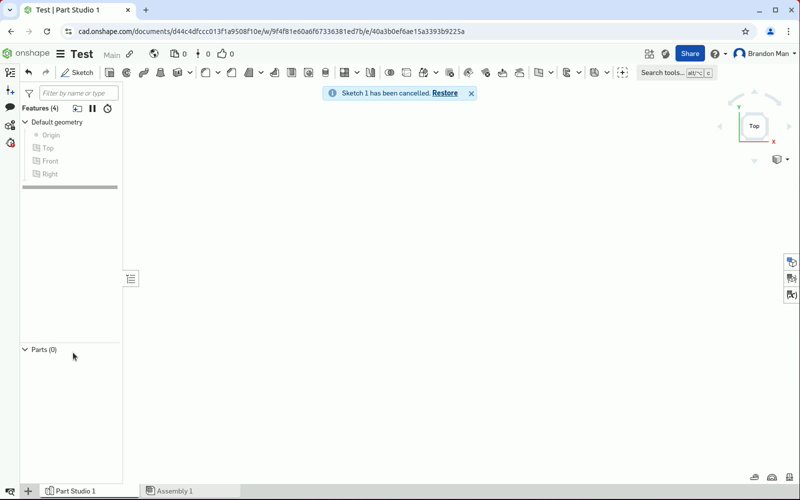
key(up)
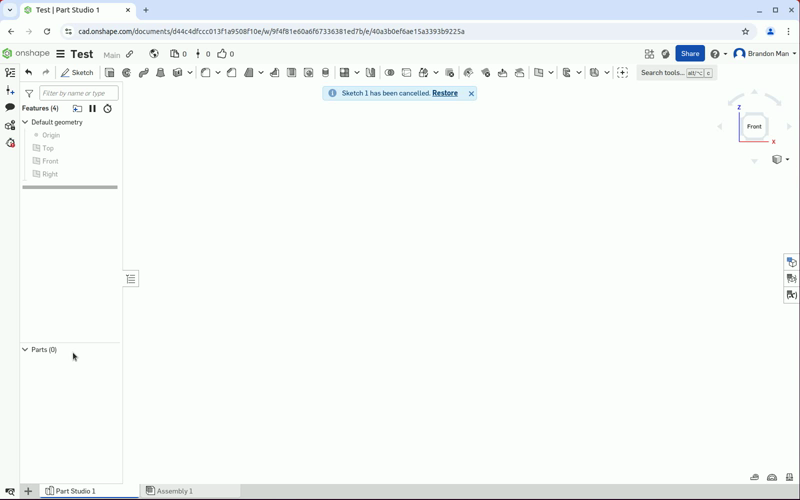
key_up(shift)
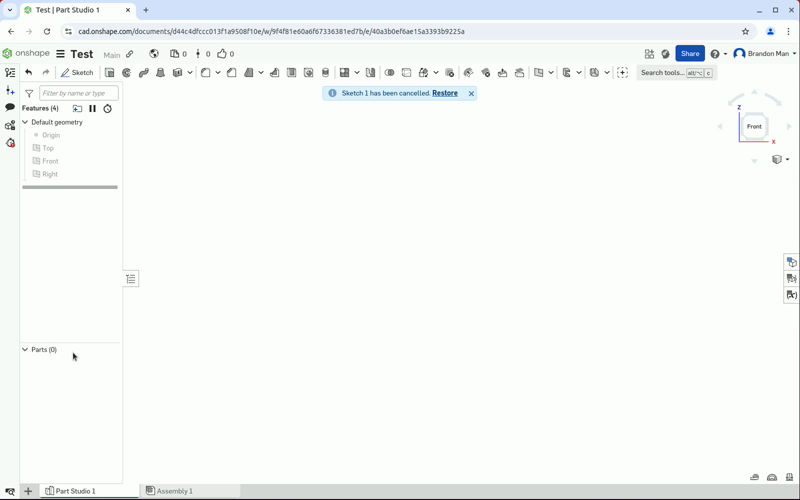
mouse_move(73, 352)
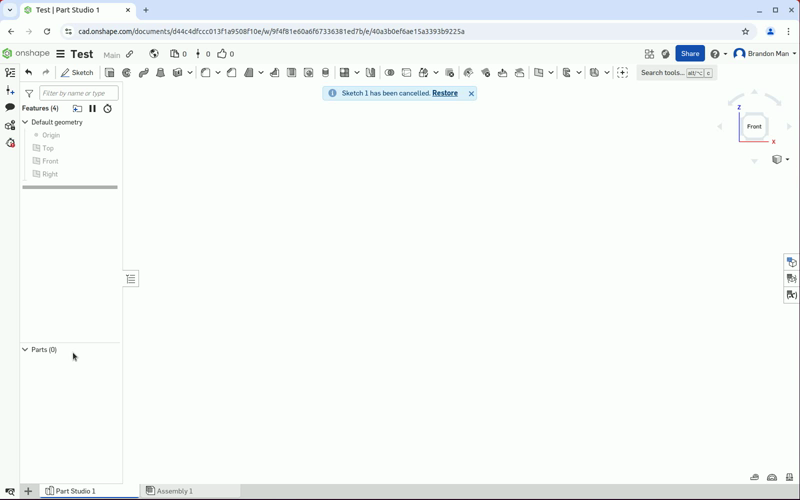
key(shift+y)
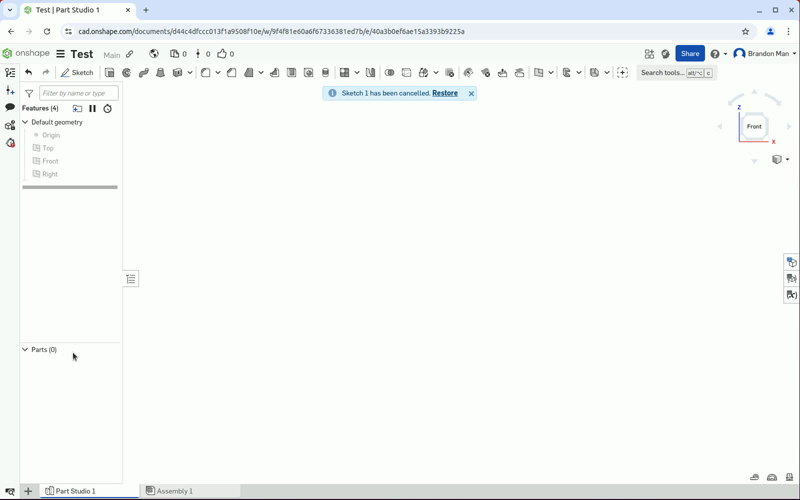
key(shift+s)
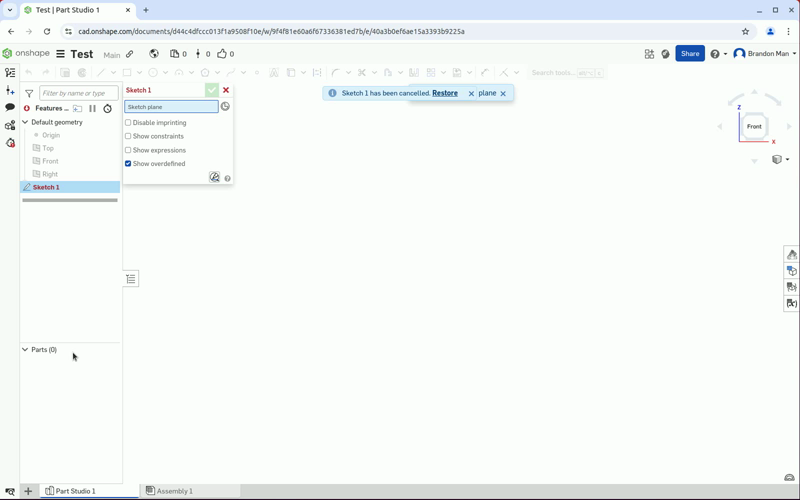
mouse_move(73, 163)
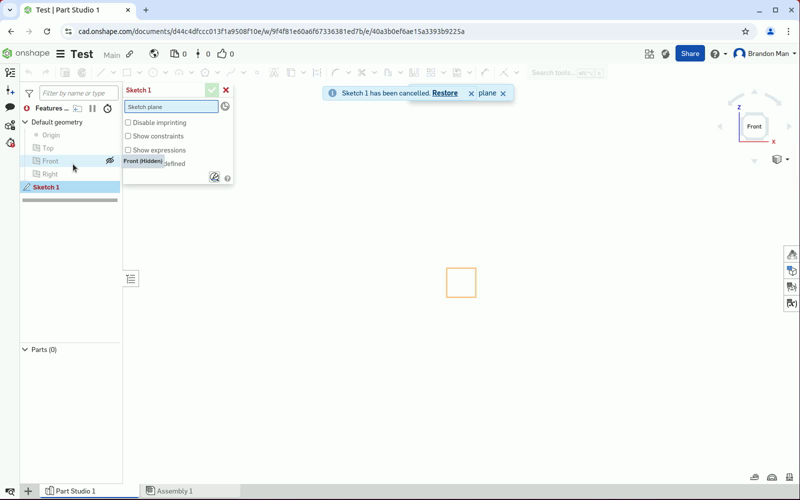
click(73, 163)
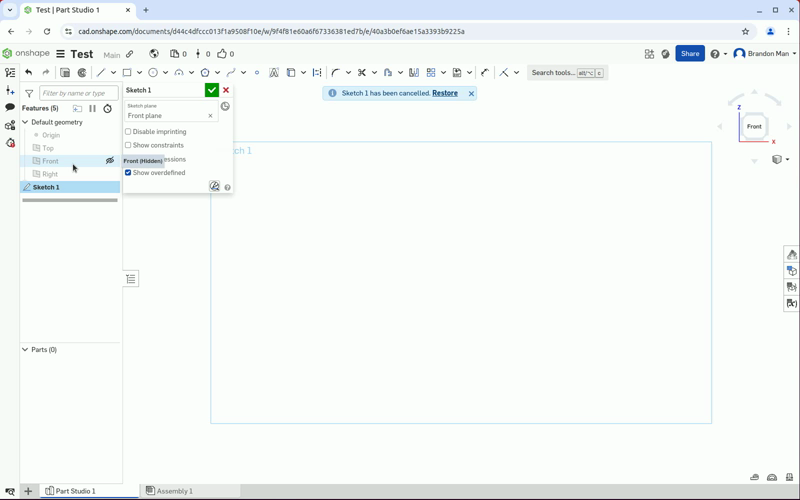
mouse_move(73, 352)
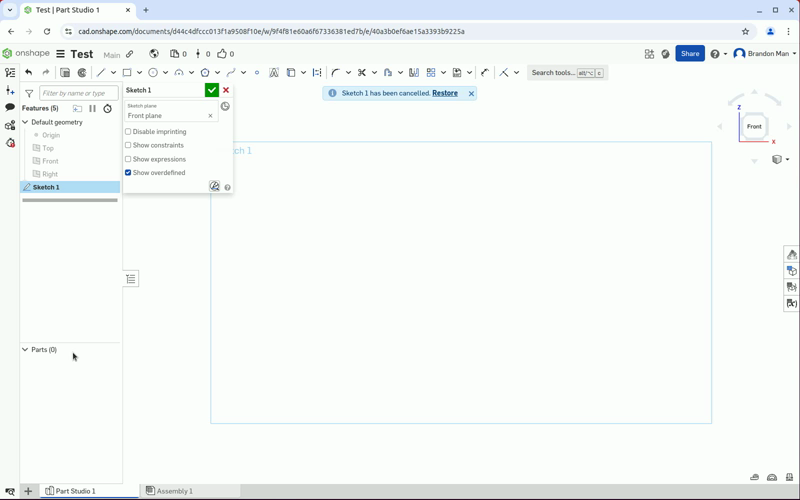
key(y)
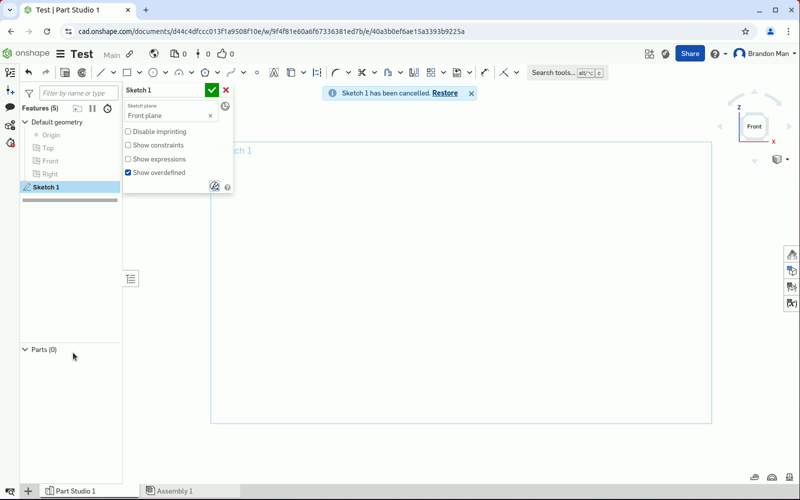
key(a)
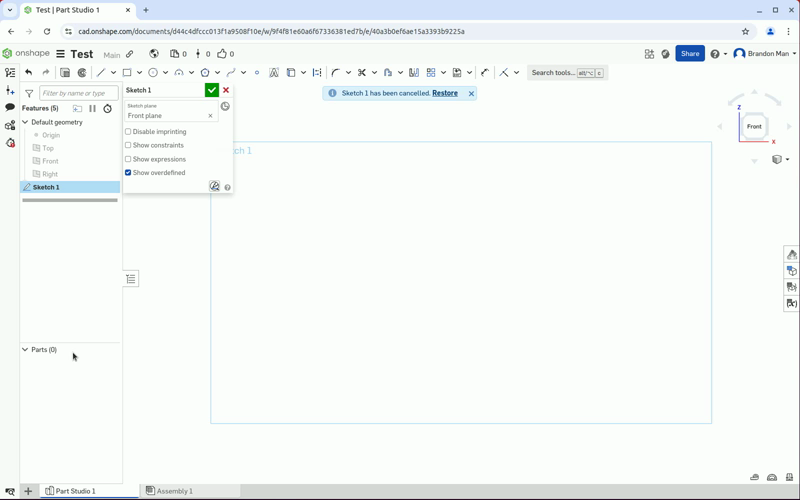
key_down(shift)
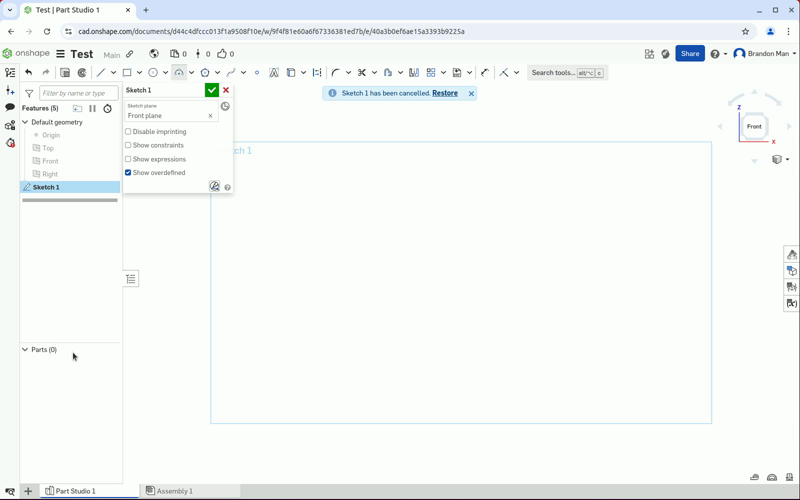
mouse_move(436, 200)
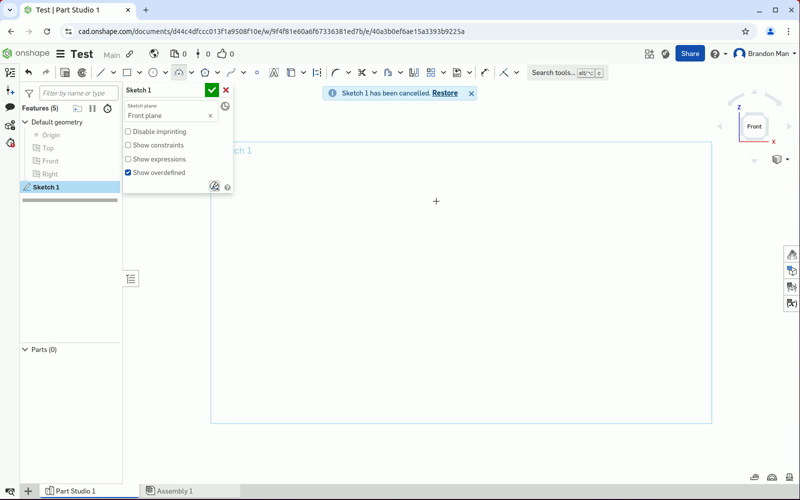
click(436, 200)
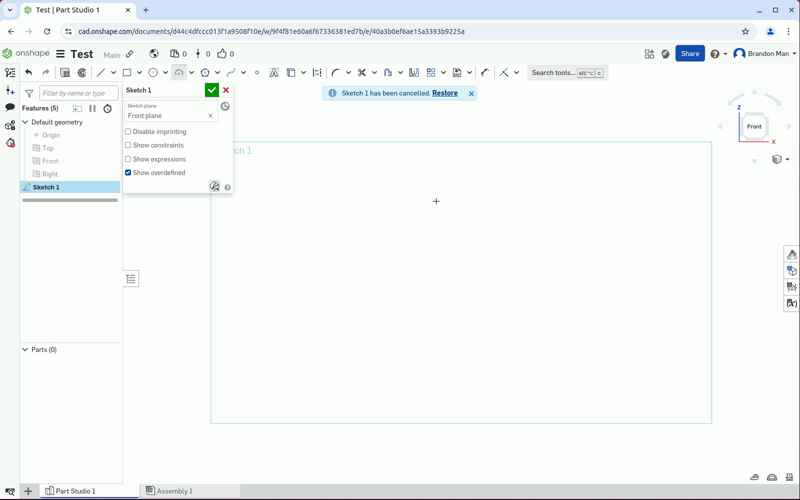
key_up(shift)
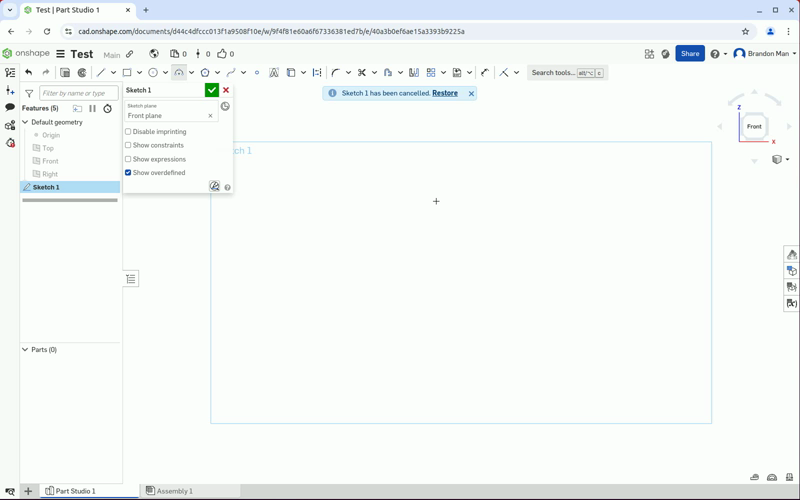
key_down(shift)
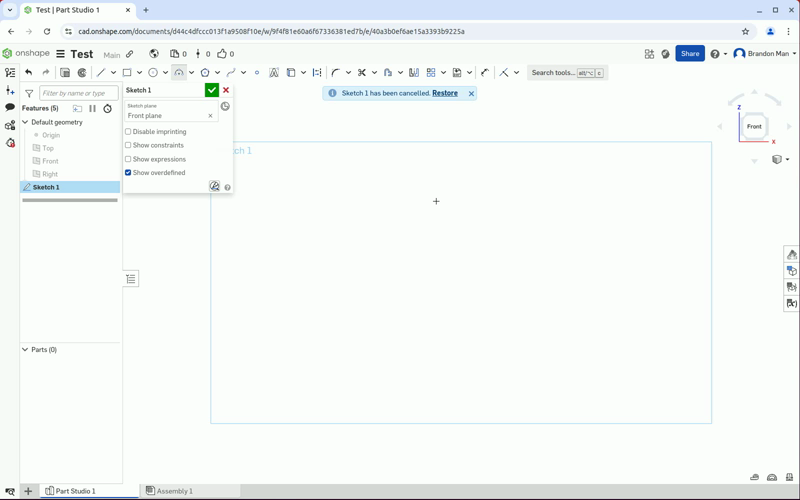
mouse_move(487, 200)
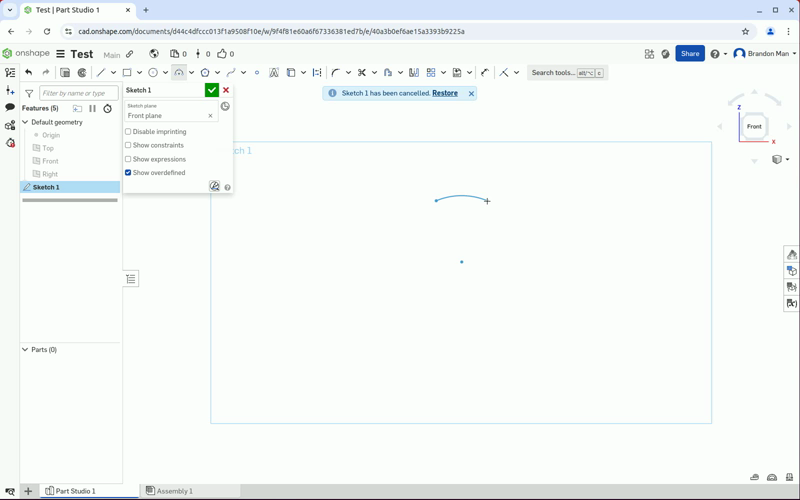
click(487, 200)
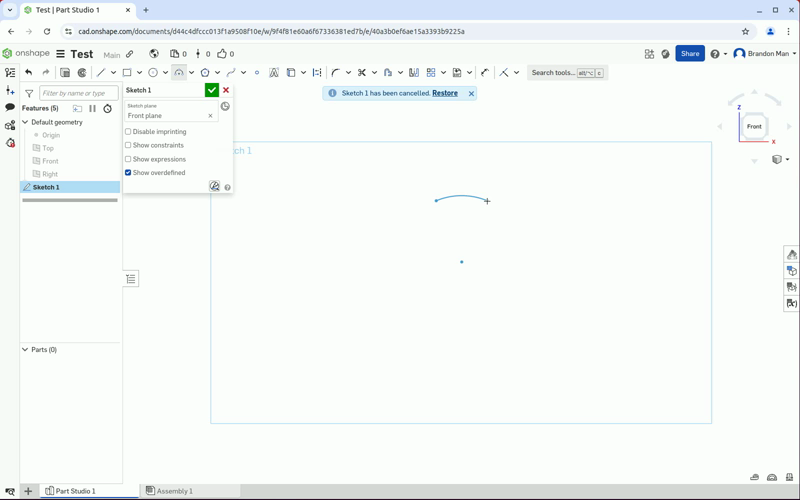
mouse_move(461, 226)
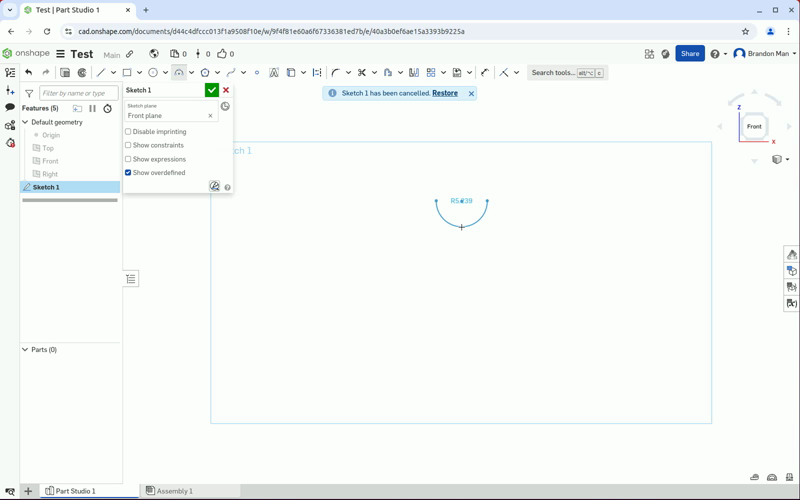
click(461, 226)
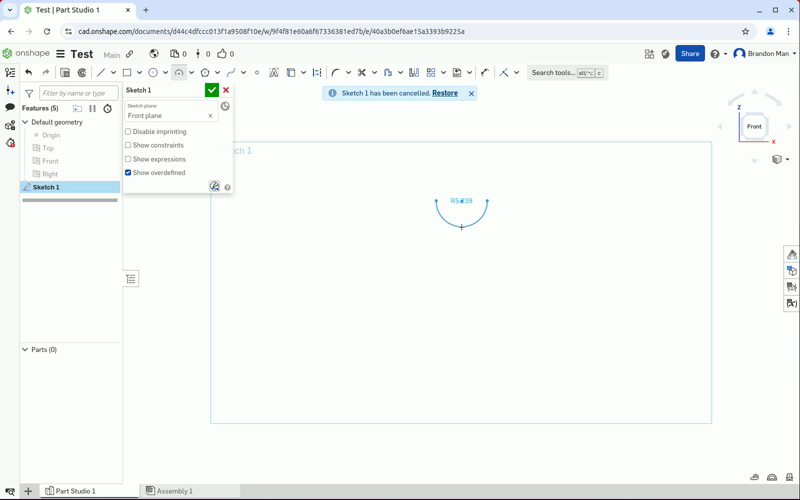
key_up(shift)
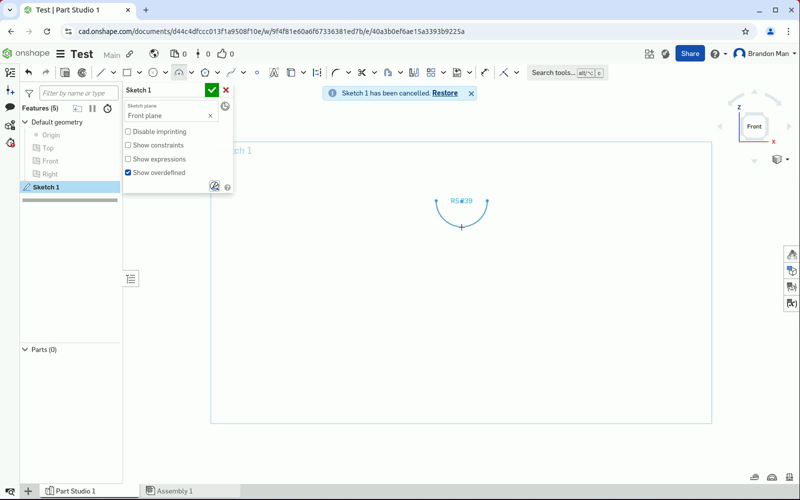
key(esc)
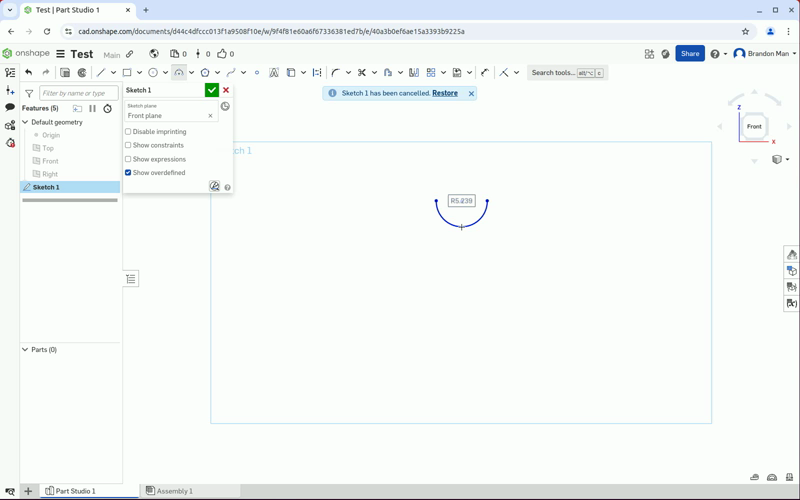
key(l)
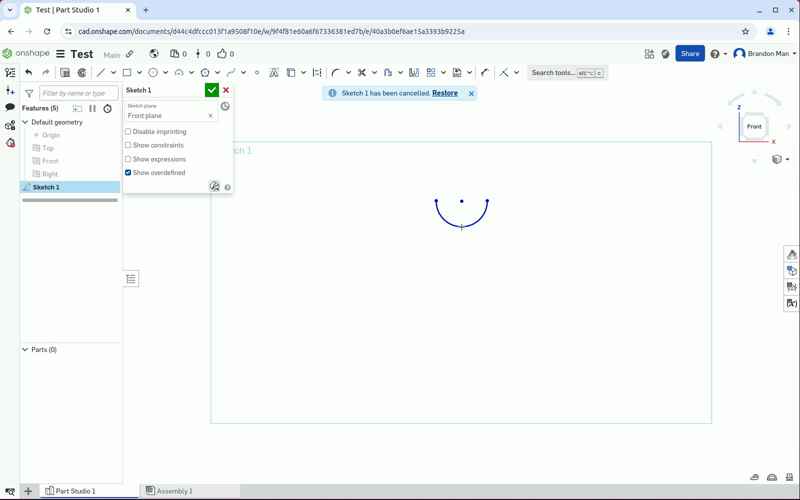
mouse_move(487, 200)
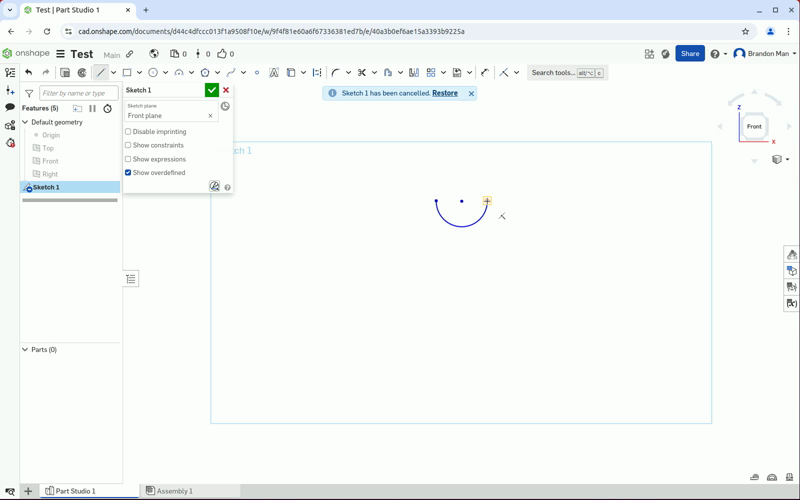
click(487, 200)
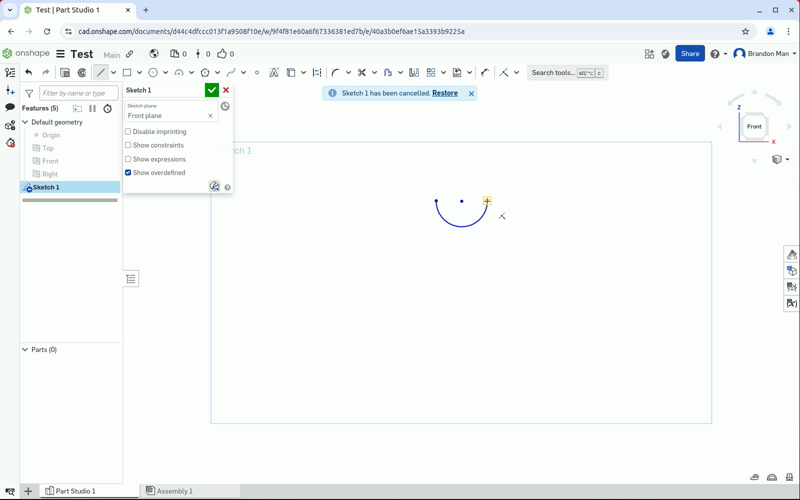
key_down(shift)
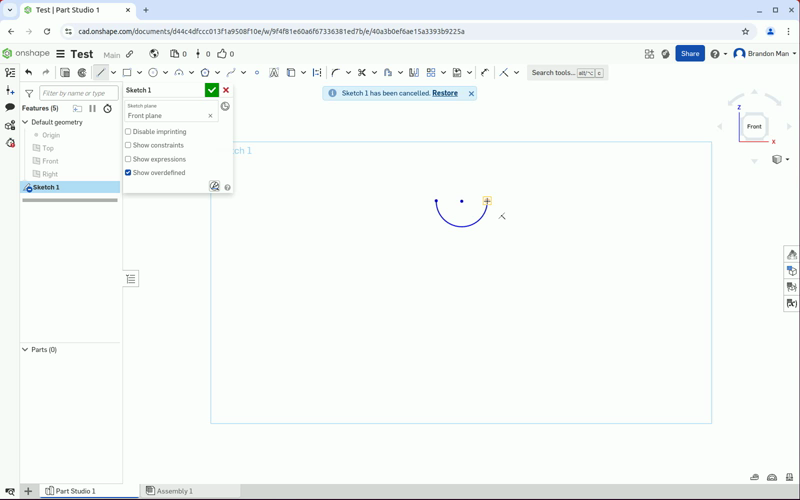
mouse_move(517, 200)
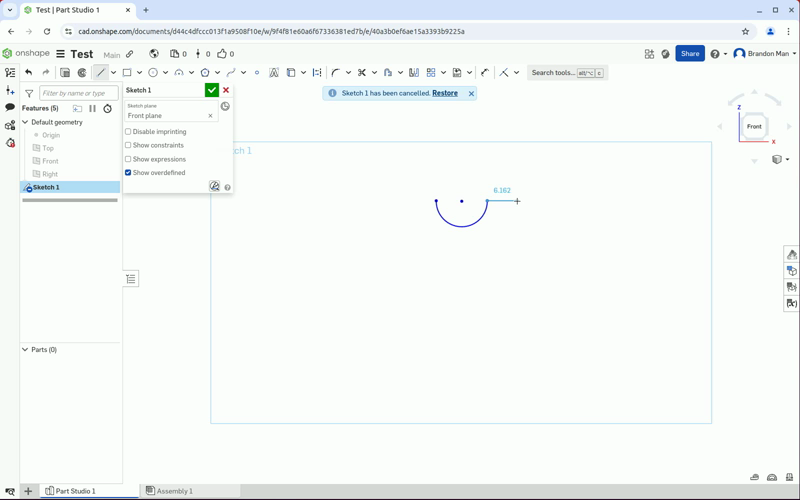
mouse_move(487, 171)
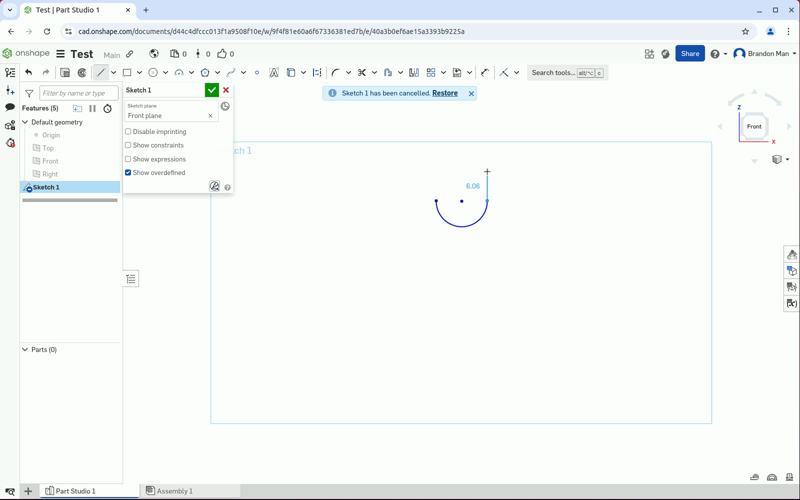
click(487, 171)
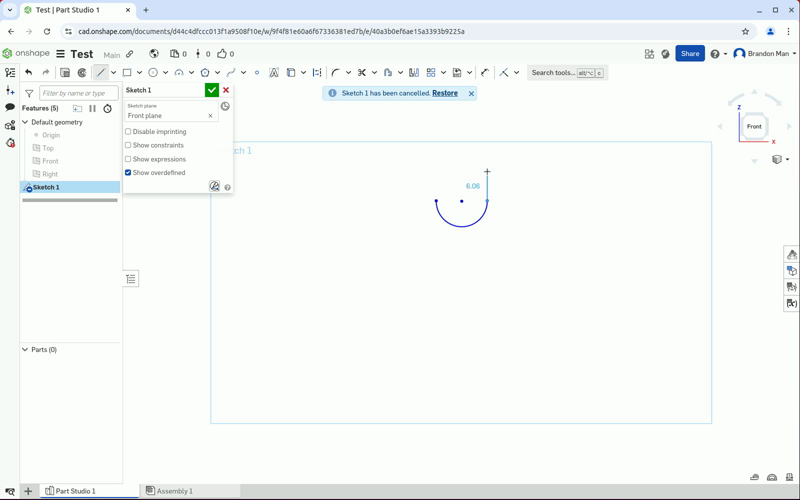
key_up(shift)
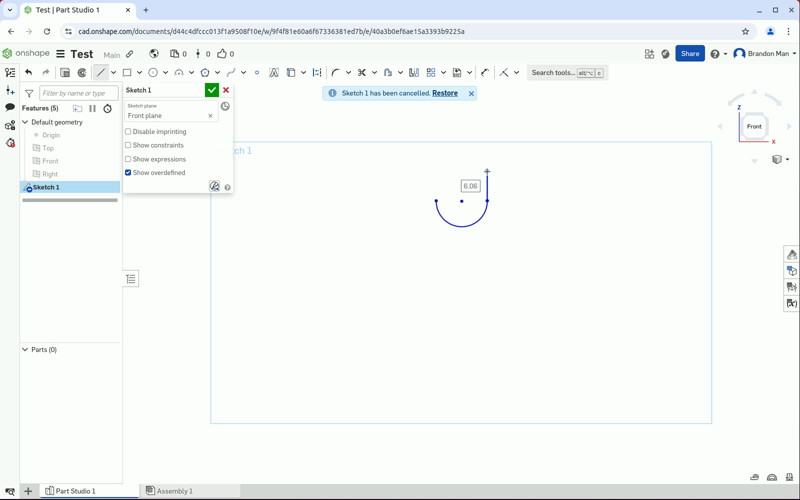
key_down(shift)
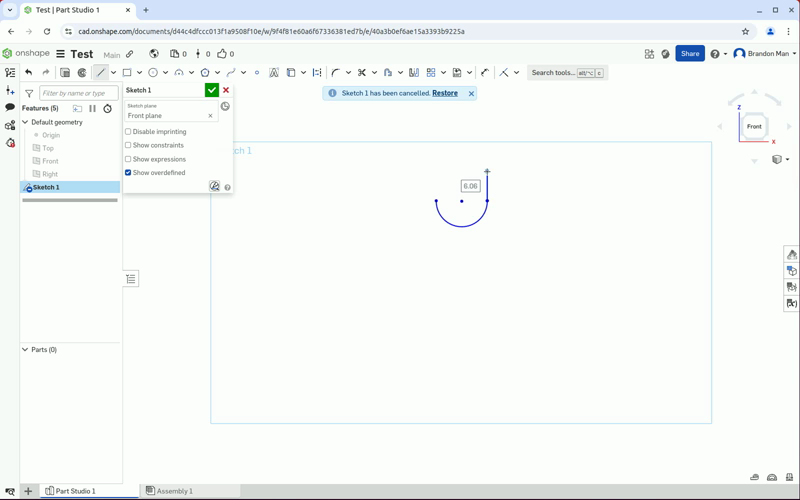
mouse_move(517, 171)
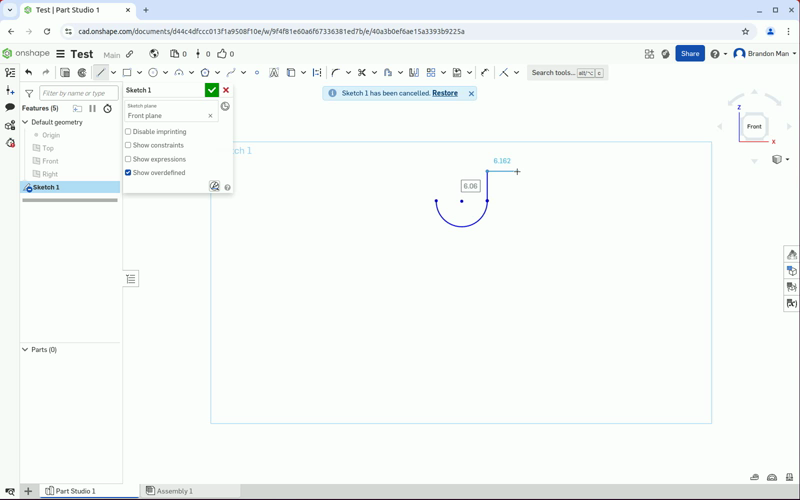
mouse_move(436, 171)
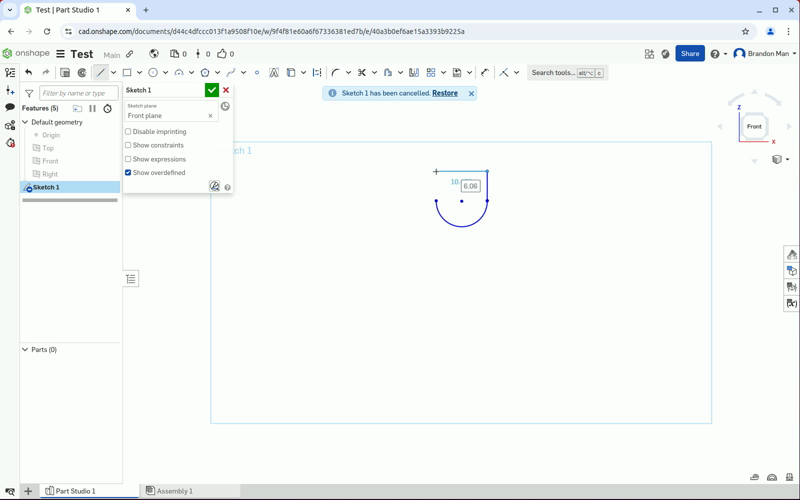
click(436, 171)
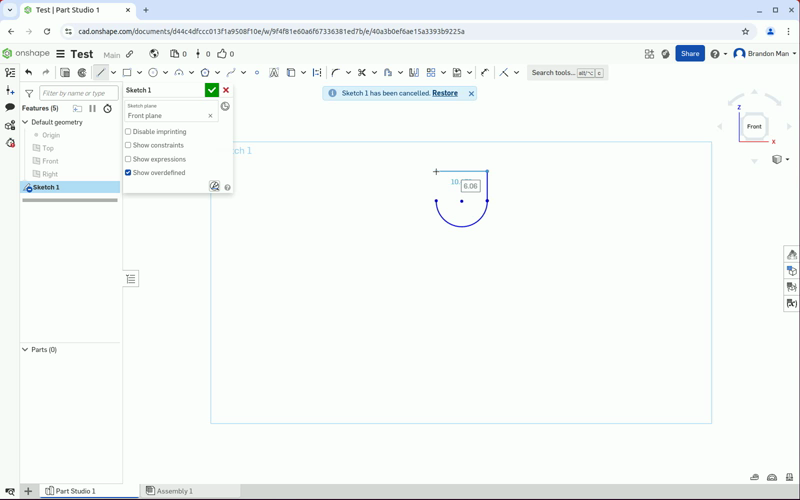
key_up(shift)
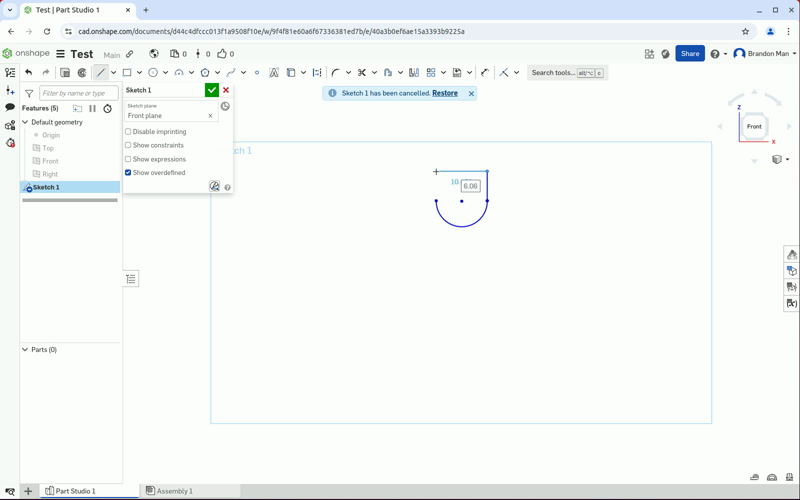
mouse_move(466, 171)
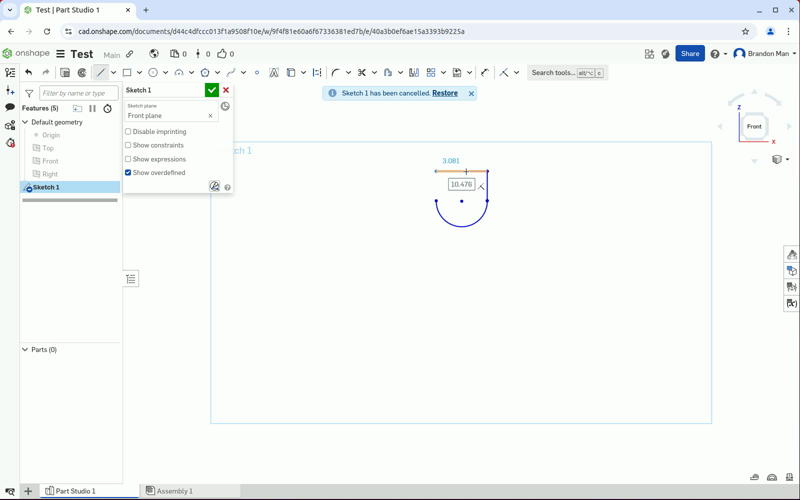
key_down(shift)
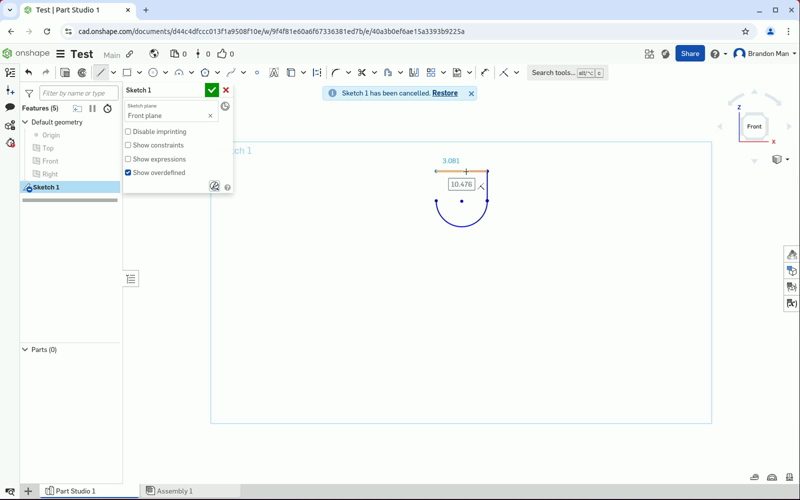
mouse_move(436, 200)
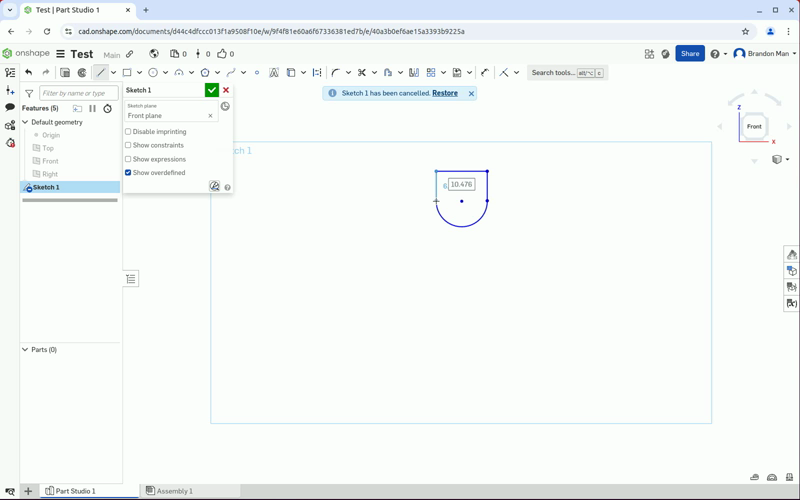
key_up(shift)
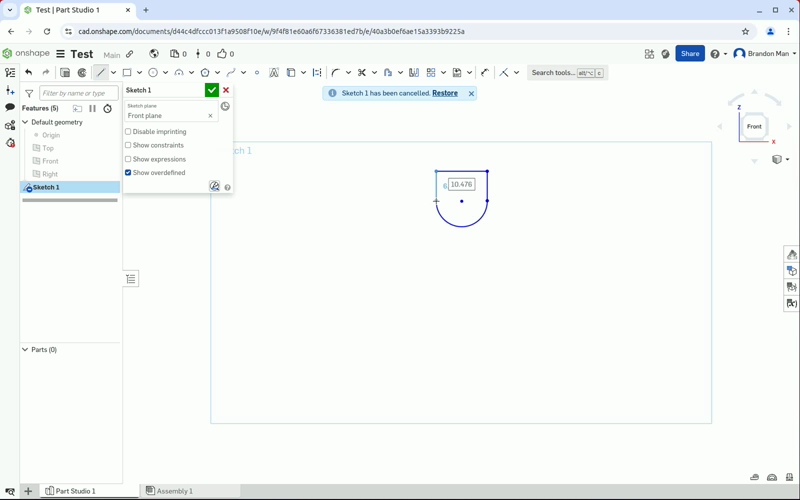
click(436, 200)
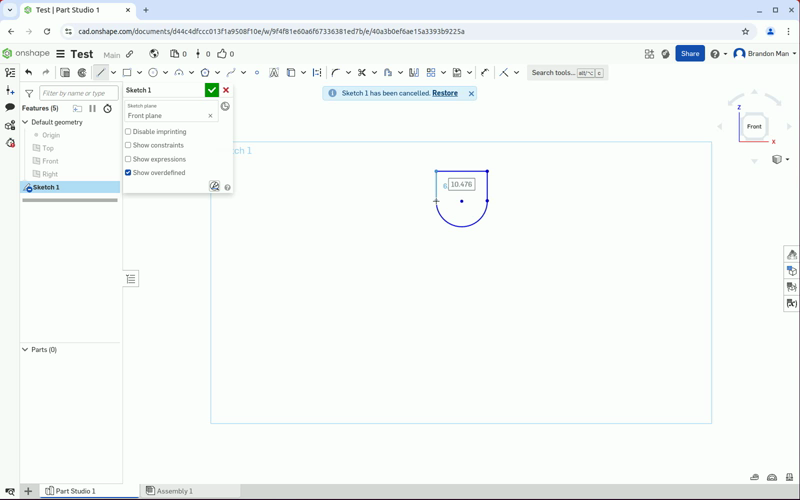
key(esc)
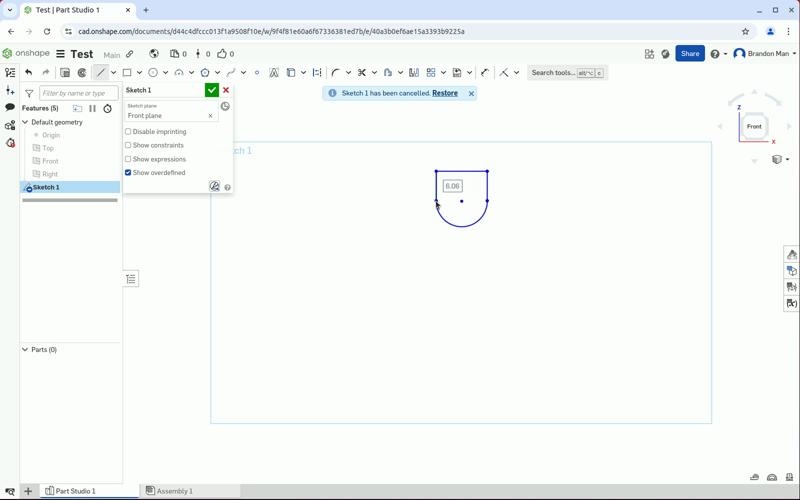
mouse_move(479, 173)
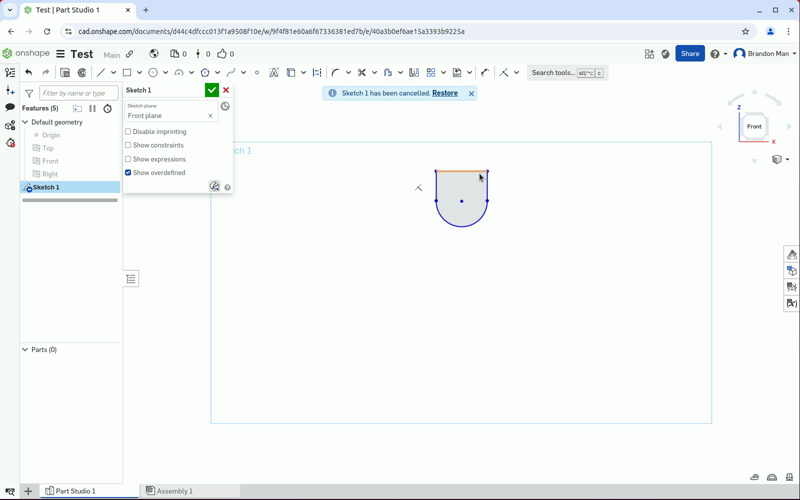
click(479, 173)
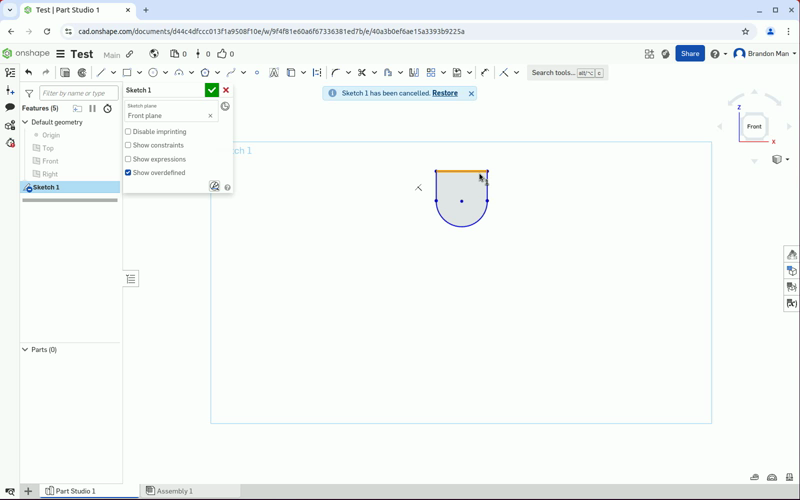
mouse_move(73, 352)
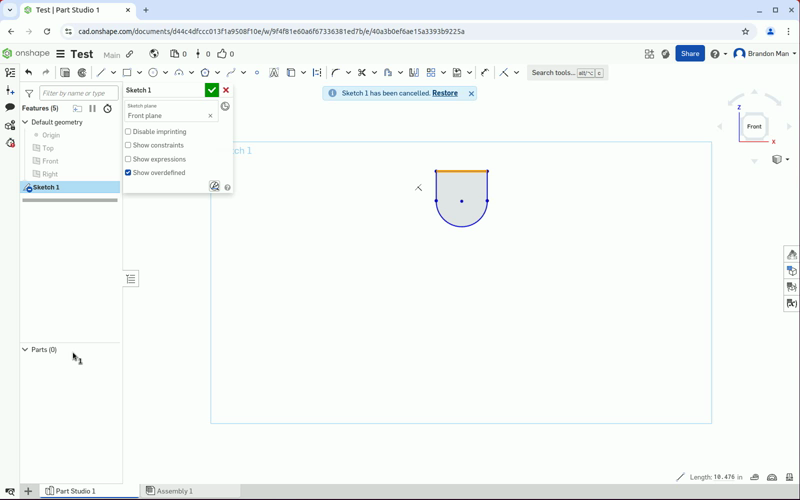
key(shift+y)
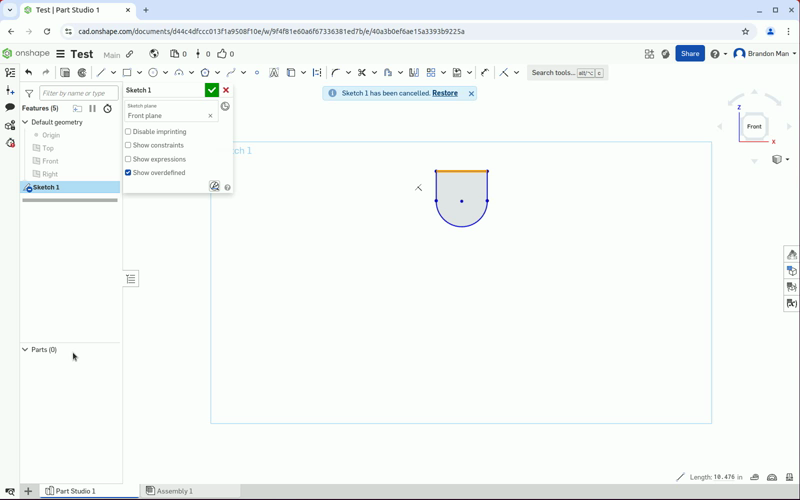
key(shift+e)
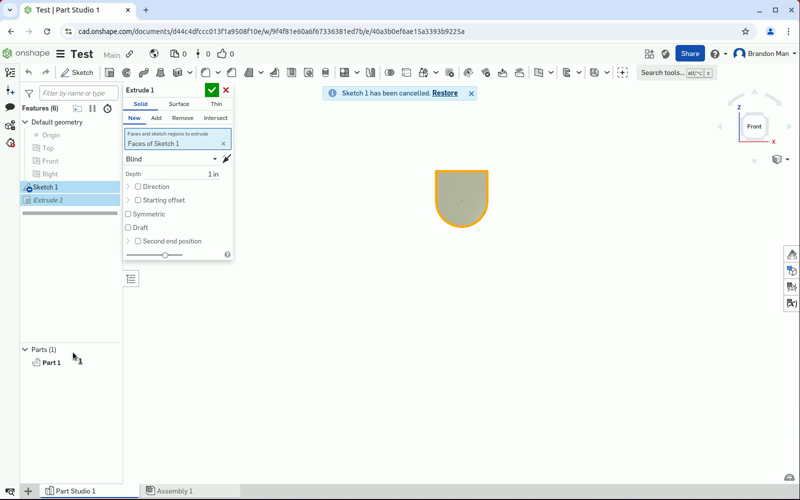
mouse_move(143, 106)
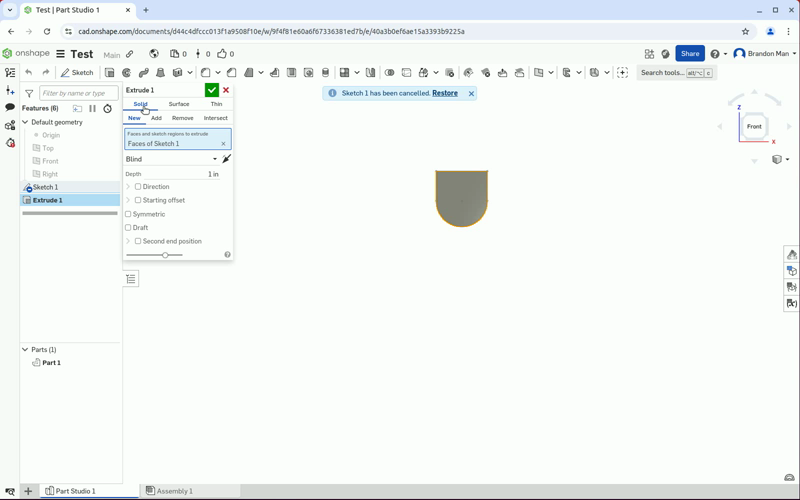
click(143, 106)
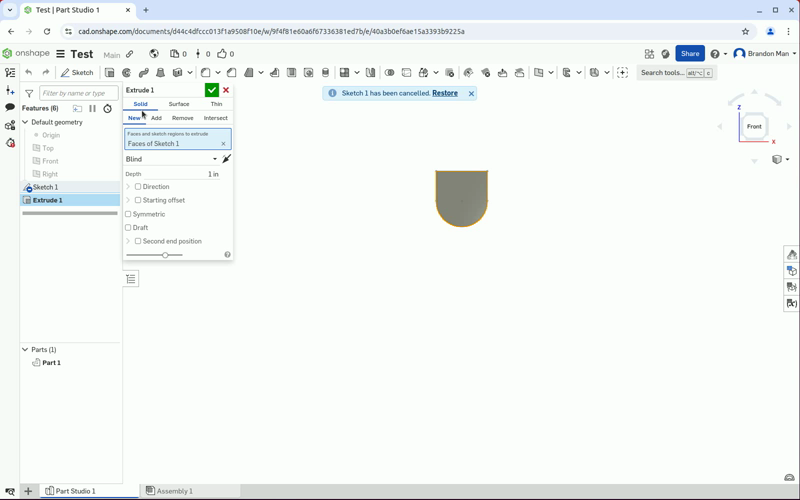
mouse_move(137, 120)
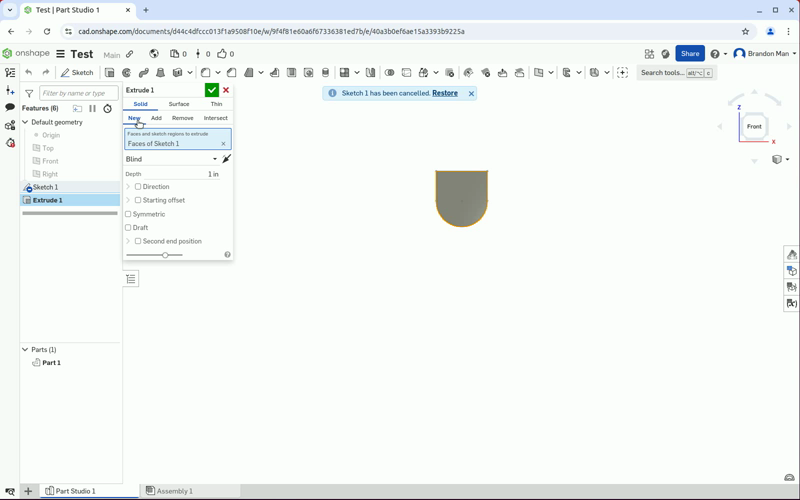
click(137, 120)
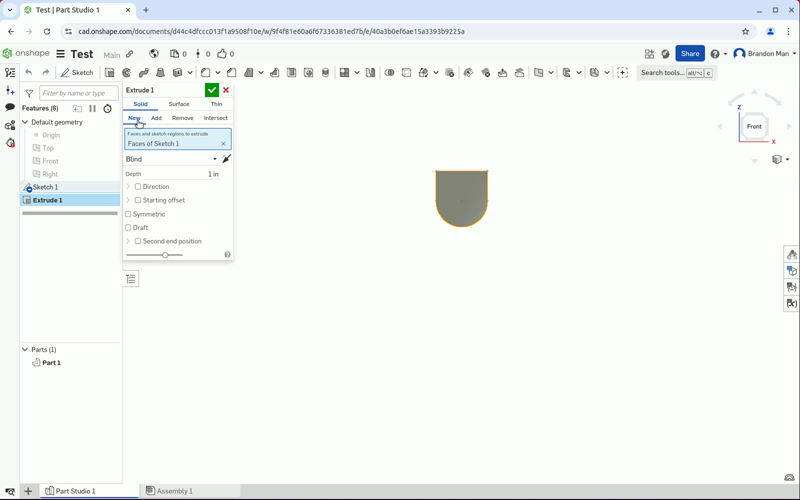
key(tab, 4)
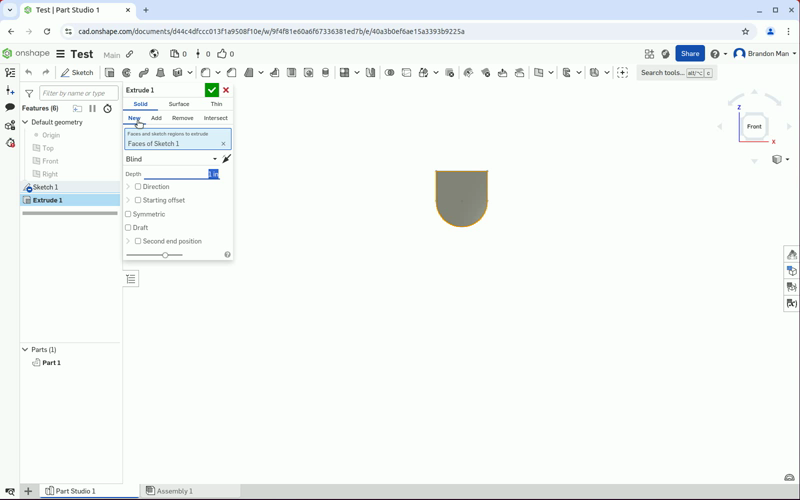
text(20.46)
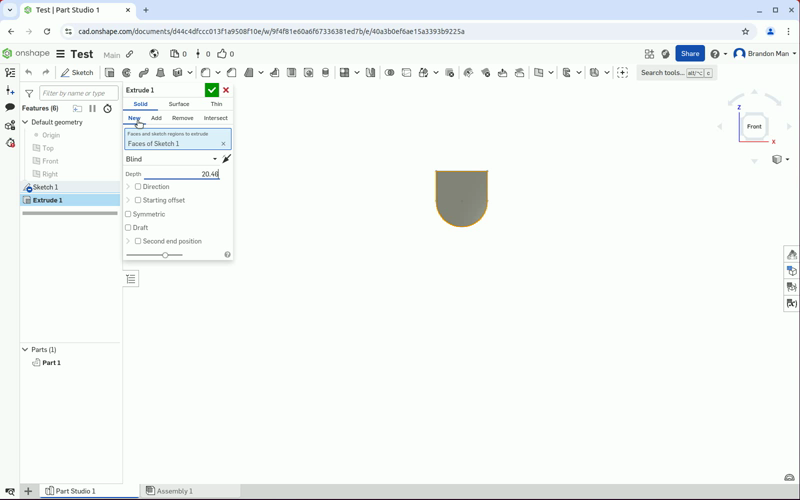
key(enter)
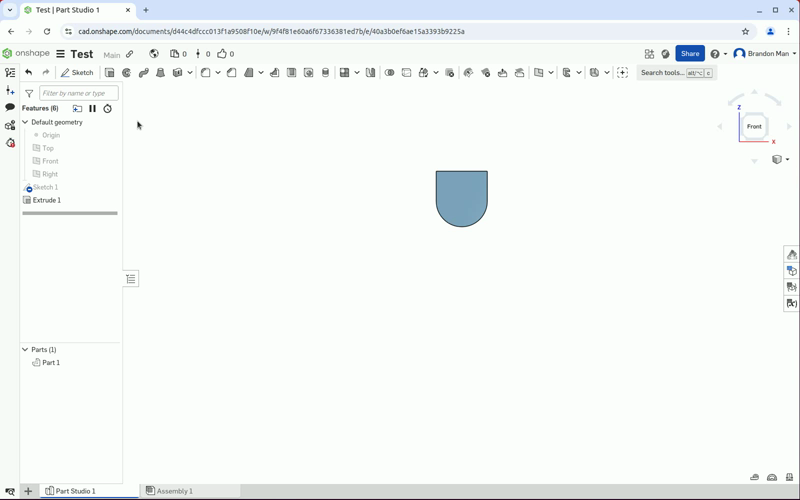
key(shift+h)
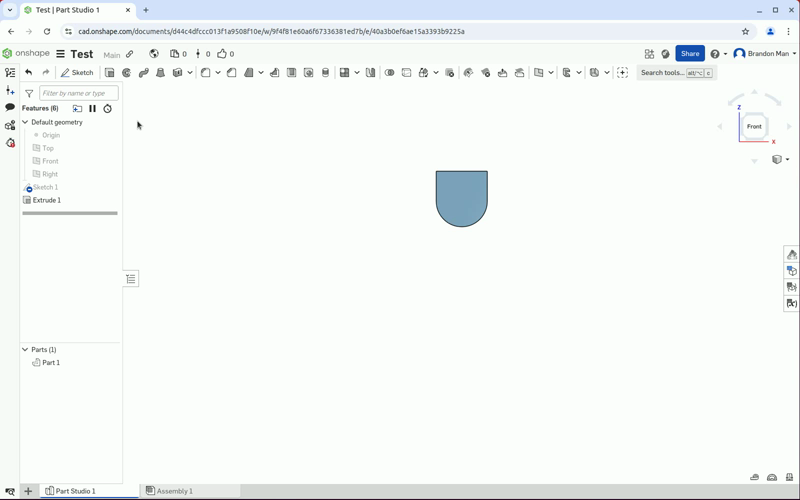
key(shift+h)
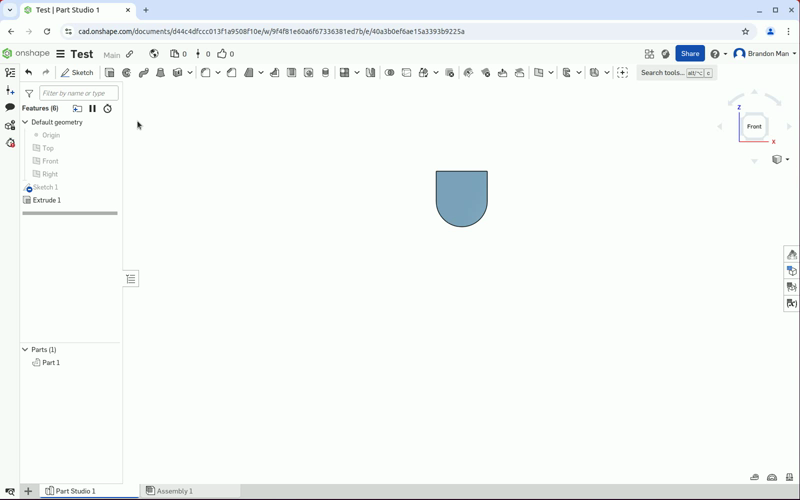
mouse_move(73, 189)
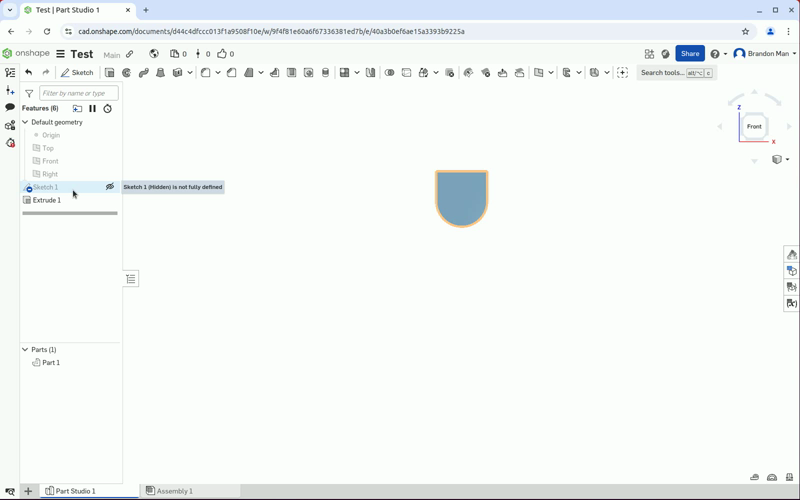
click(73, 189)
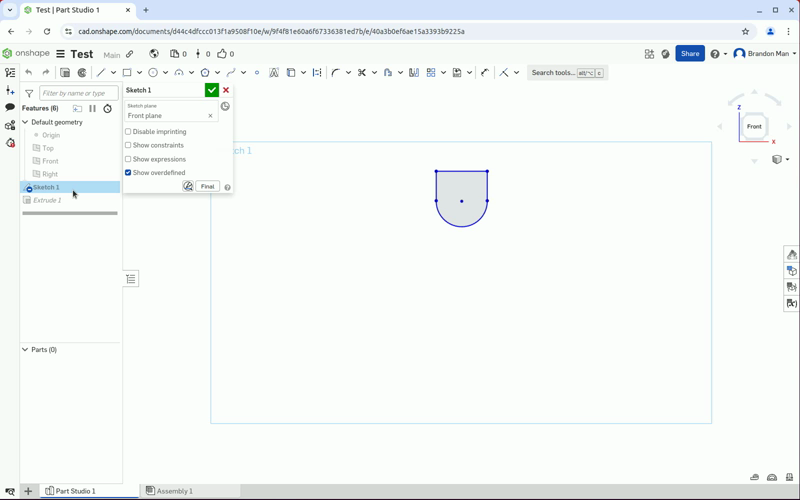
mouse_move(229, 92)
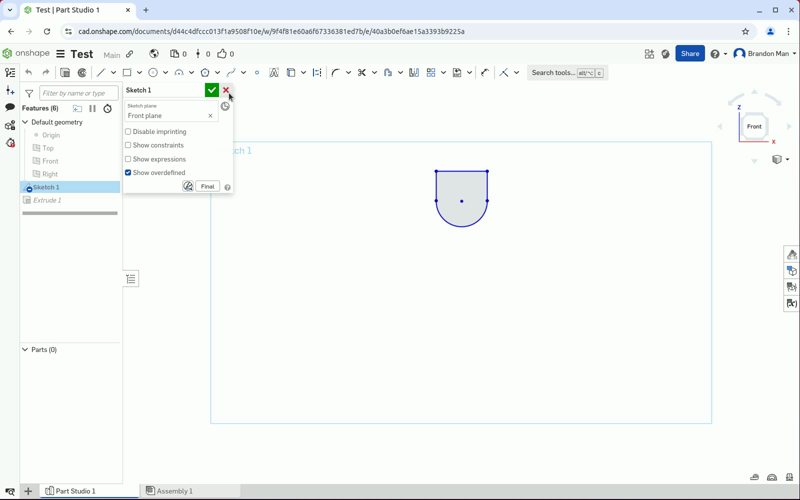
click(229, 92)
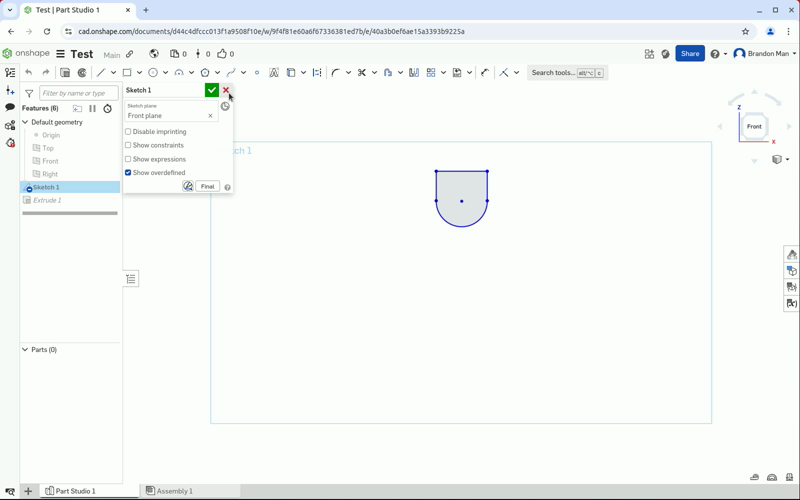
key(shift+s)
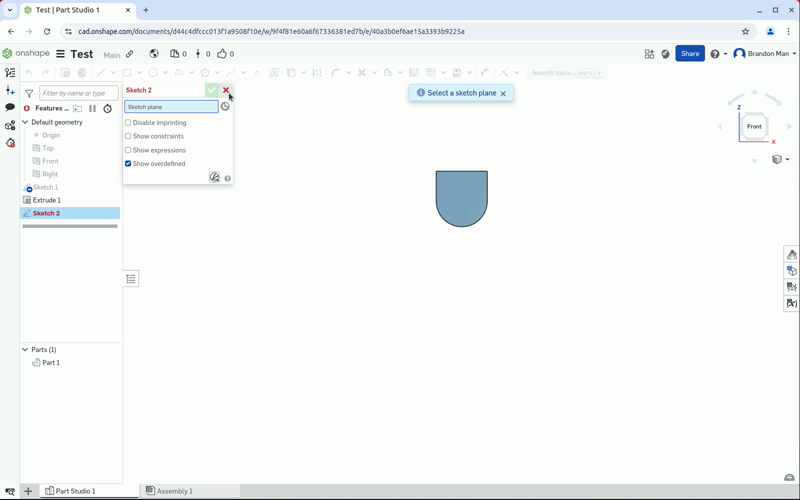
mouse_move(73, 163)
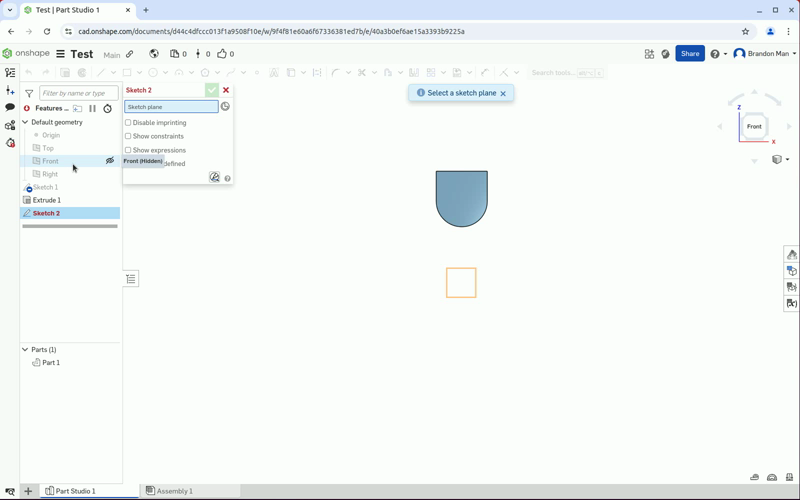
click(73, 163)
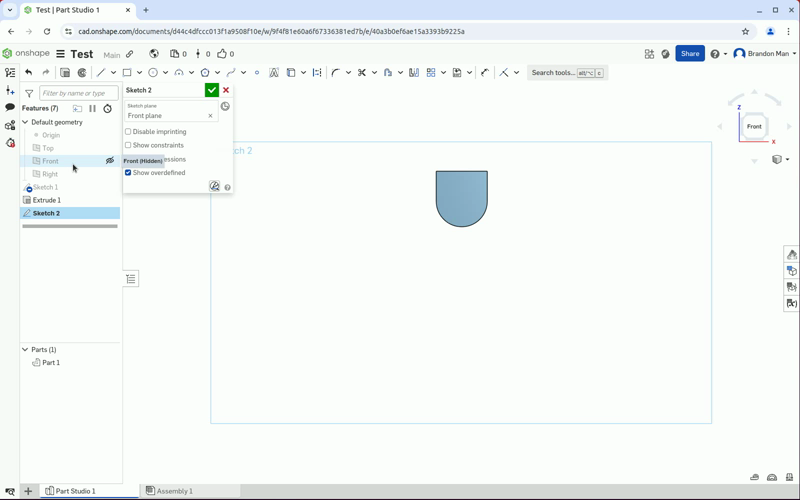
mouse_move(73, 352)
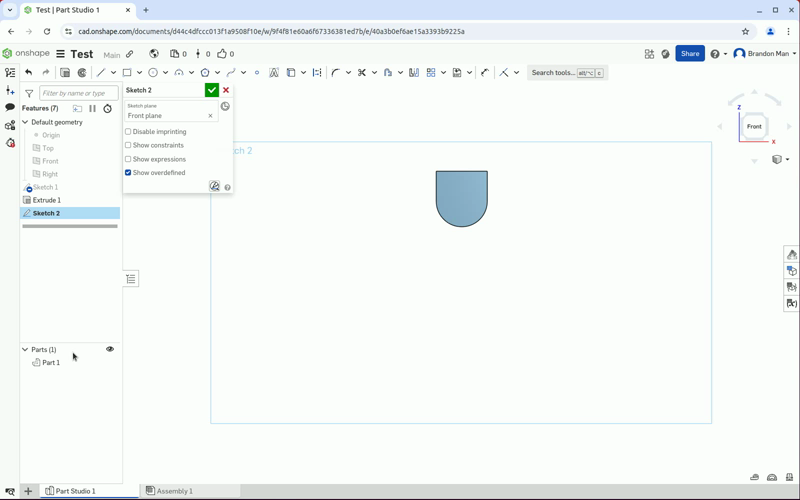
key(y)
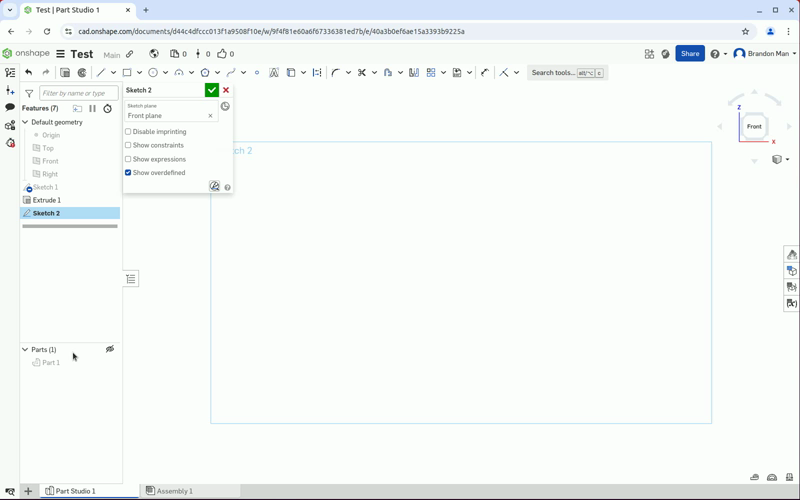
key(l)
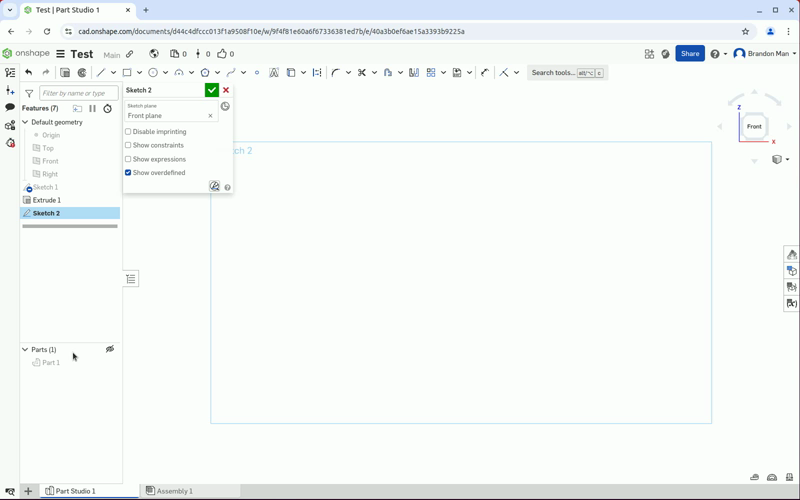
key_down(shift)
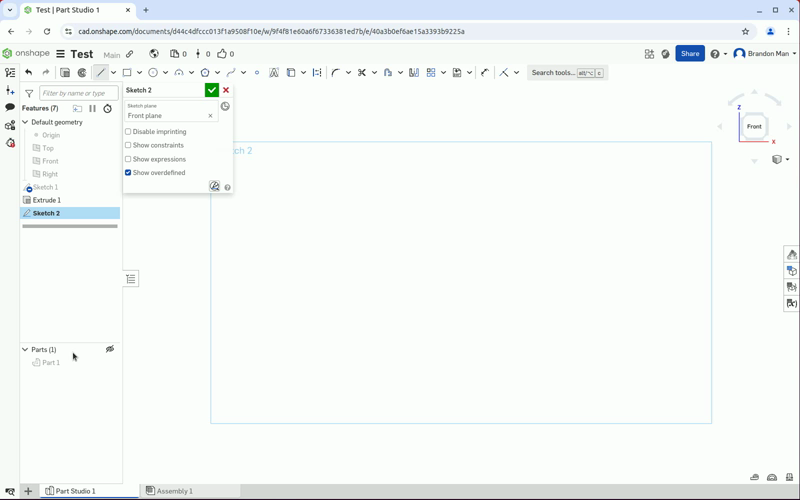
mouse_move(436, 394)
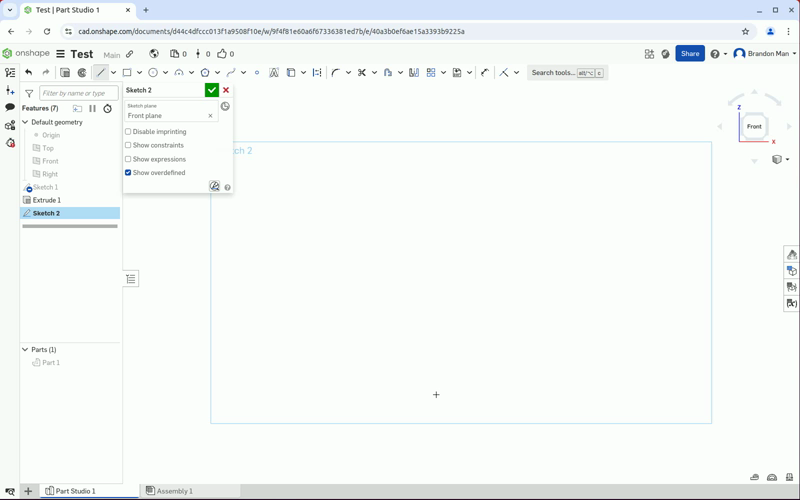
click(436, 394)
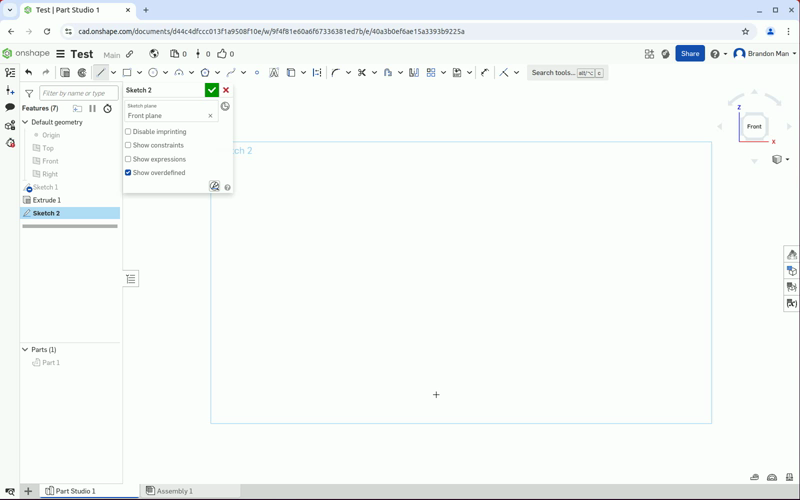
key_up(shift)
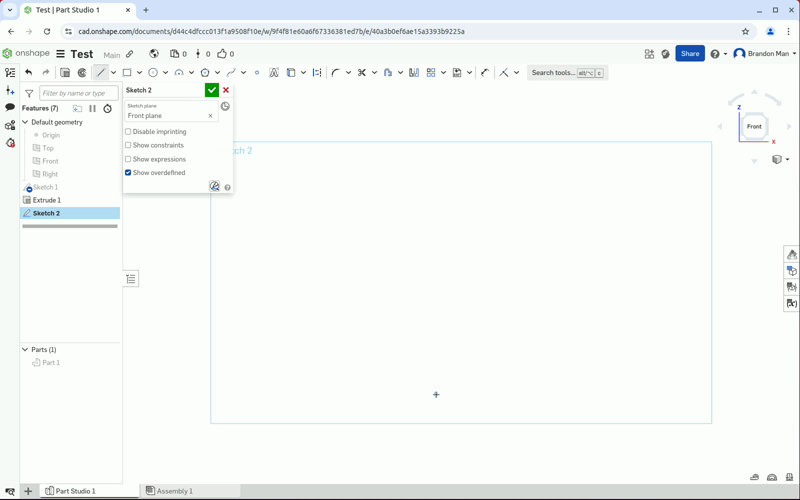
key_down(shift)
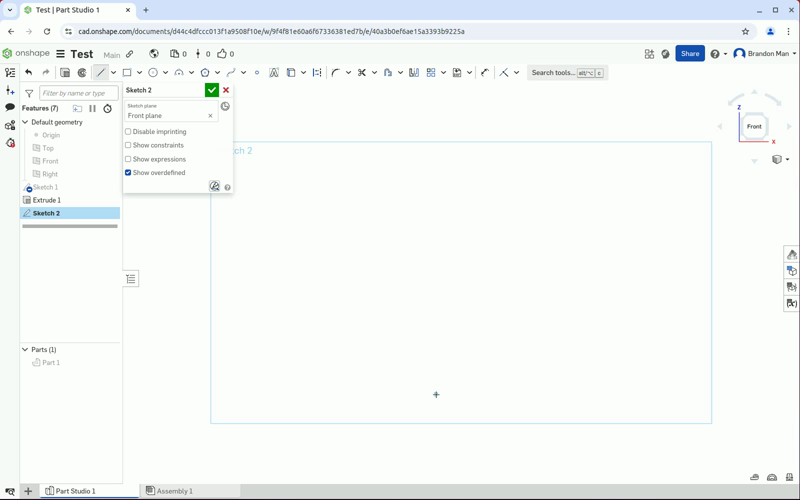
mouse_move(466, 394)
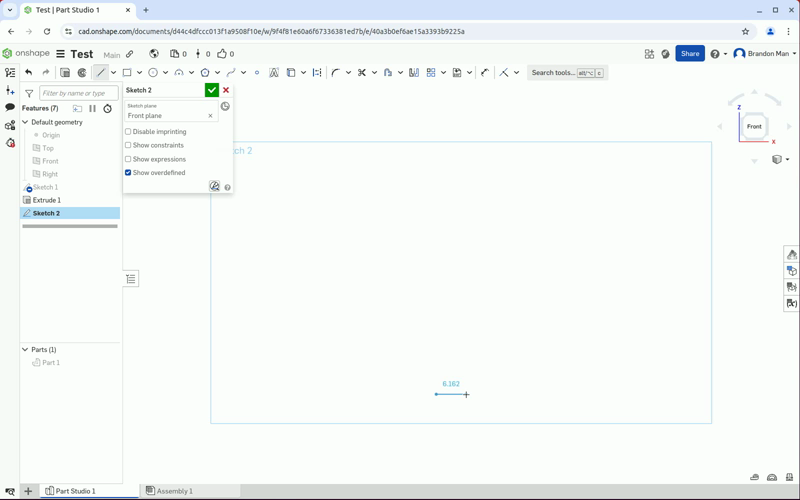
mouse_move(486, 394)
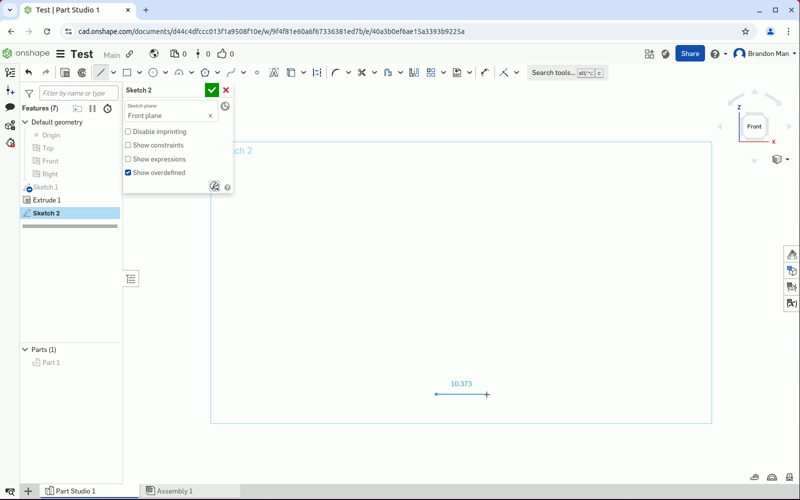
click(486, 394)
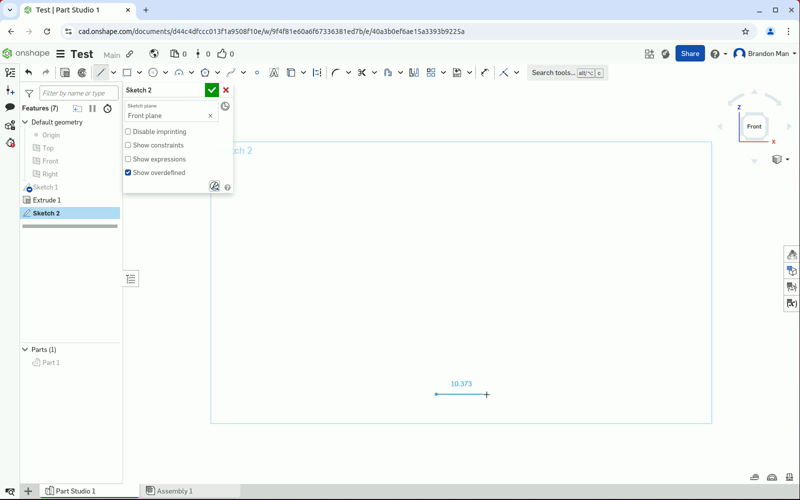
key_up(shift)
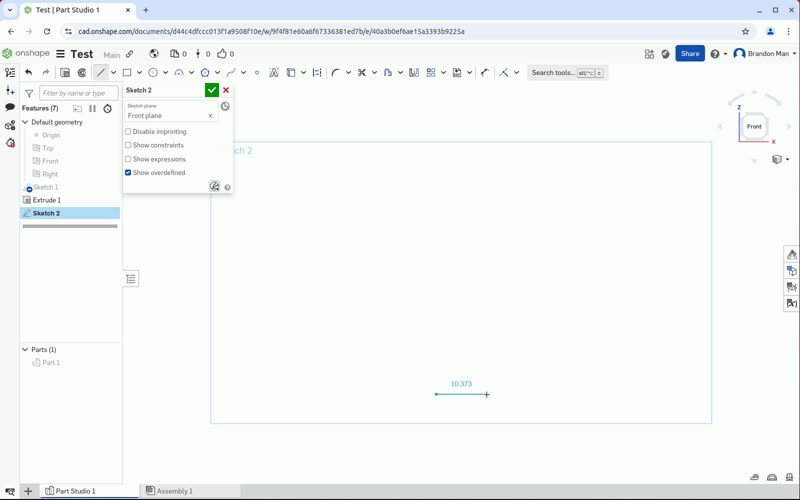
key_down(shift)
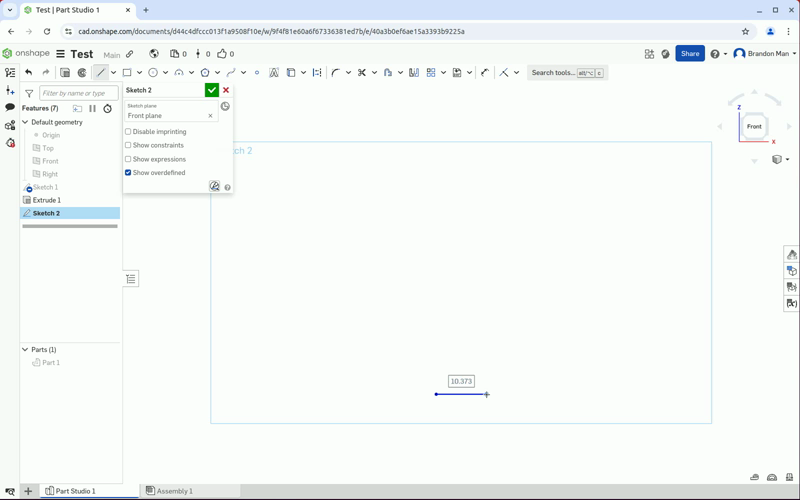
mouse_move(516, 394)
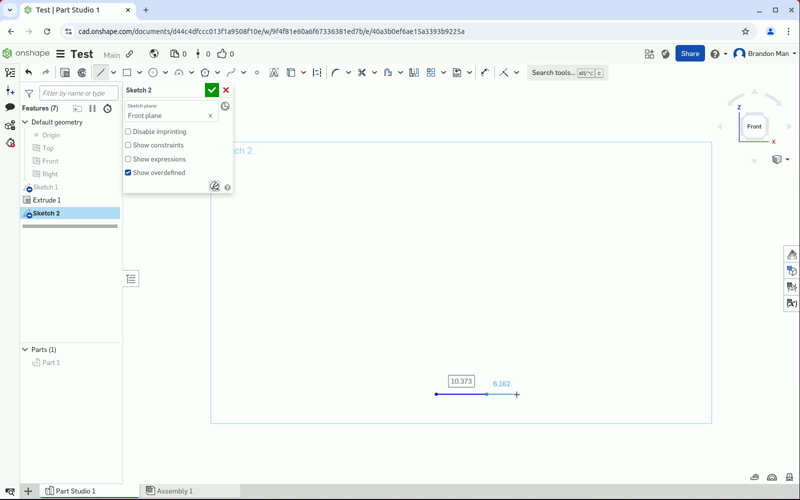
mouse_move(486, 364)
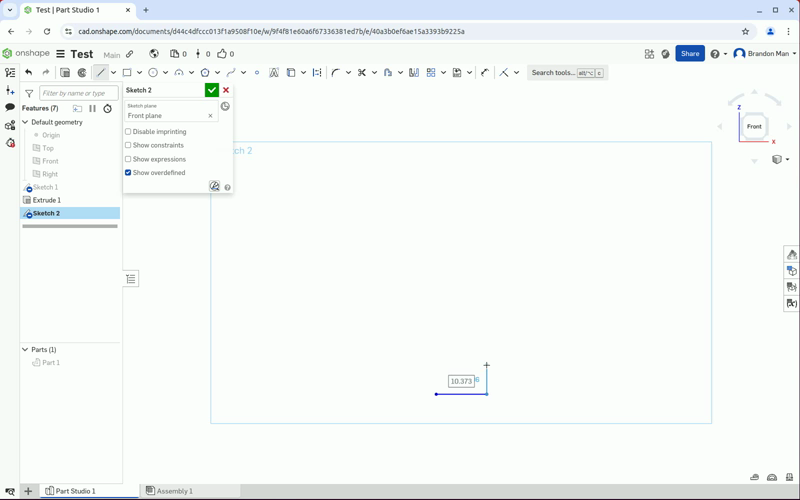
click(486, 364)
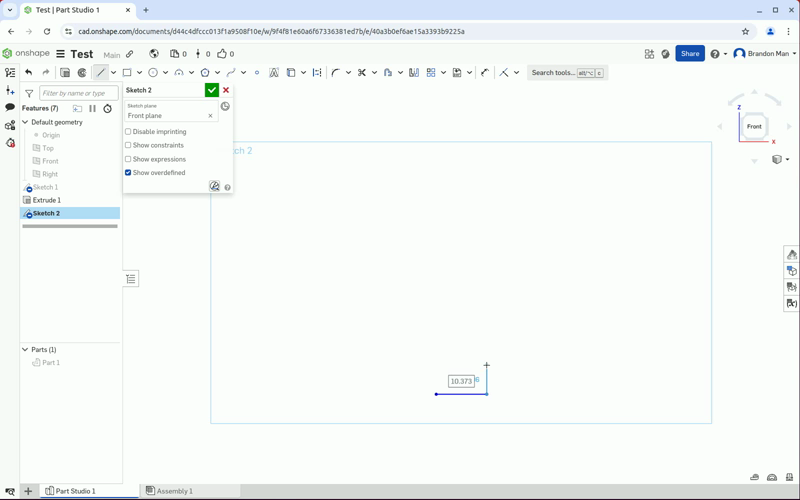
key_up(shift)
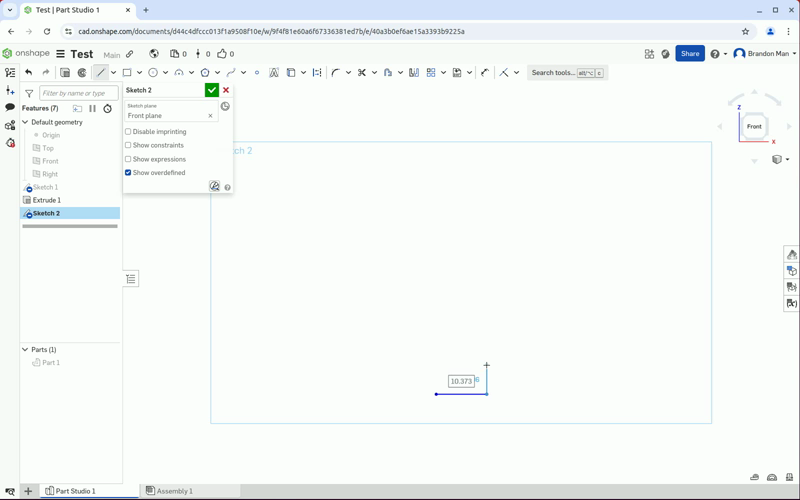
key(esc)
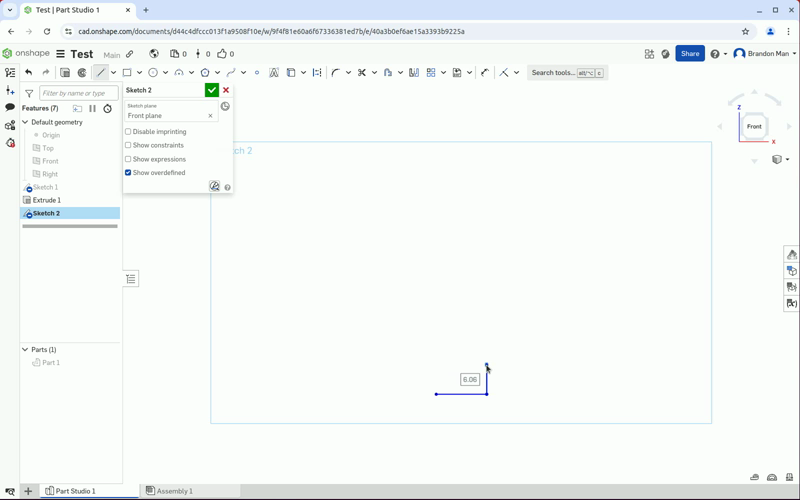
key(a)
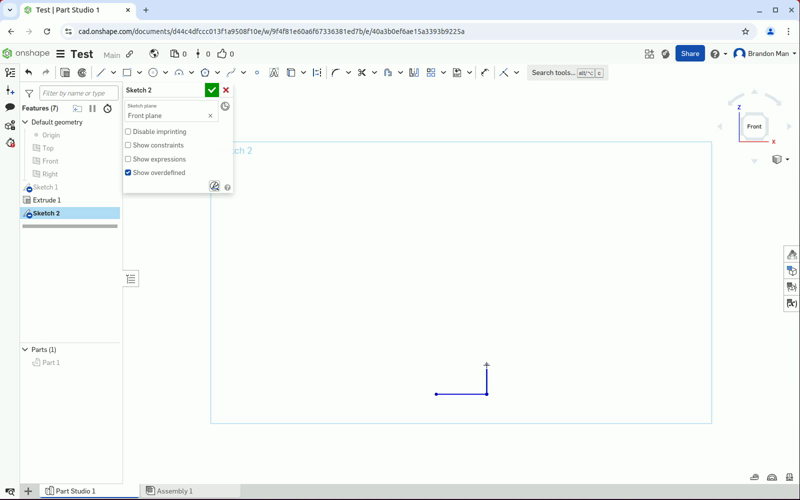
mouse_move(486, 364)
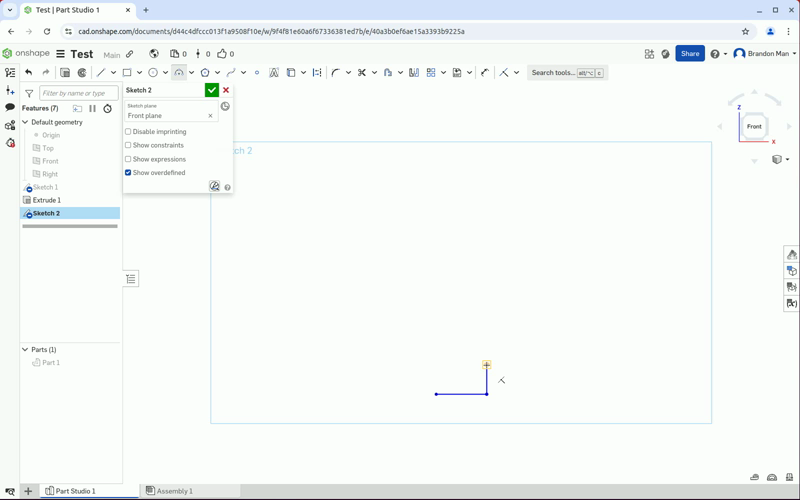
click(486, 364)
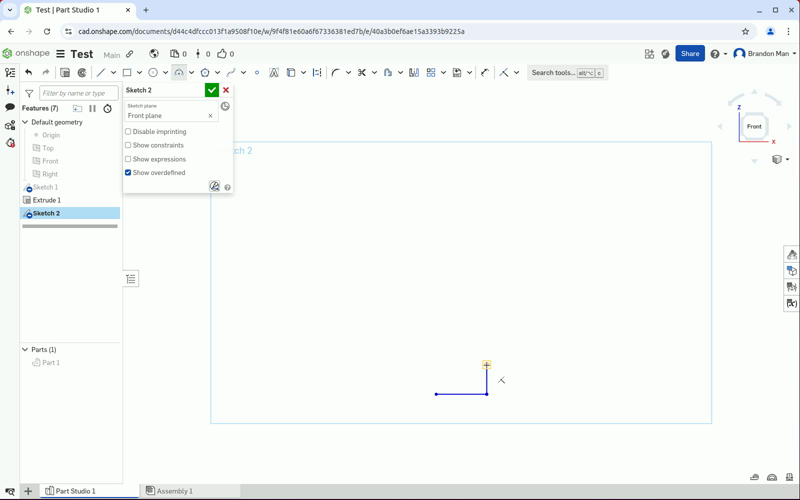
key_down(shift)
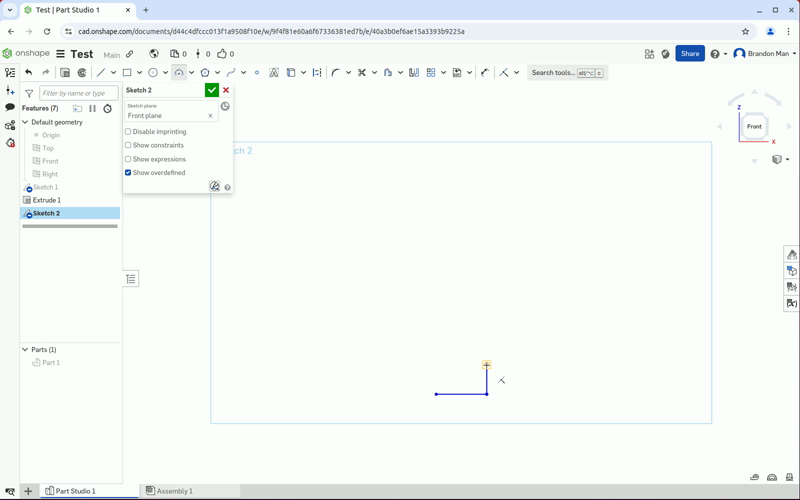
mouse_move(436, 364)
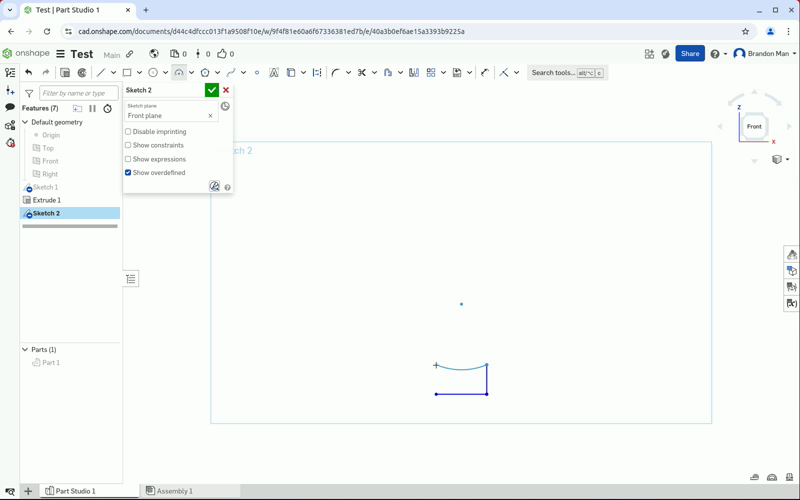
click(436, 364)
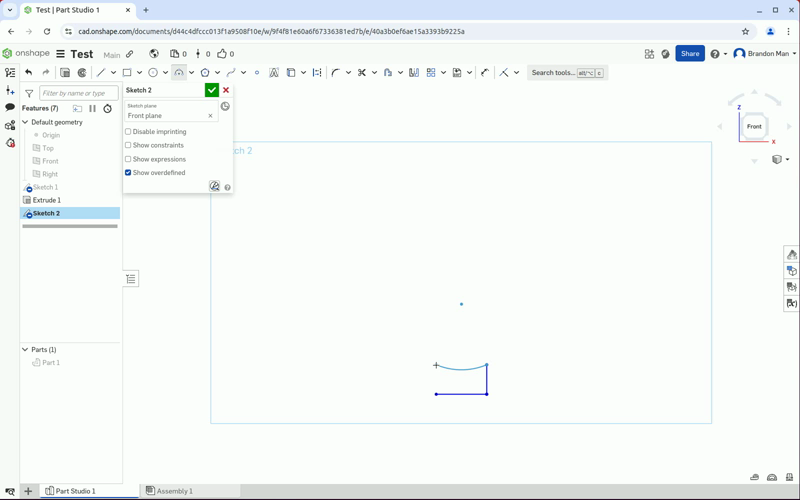
mouse_move(461, 339)
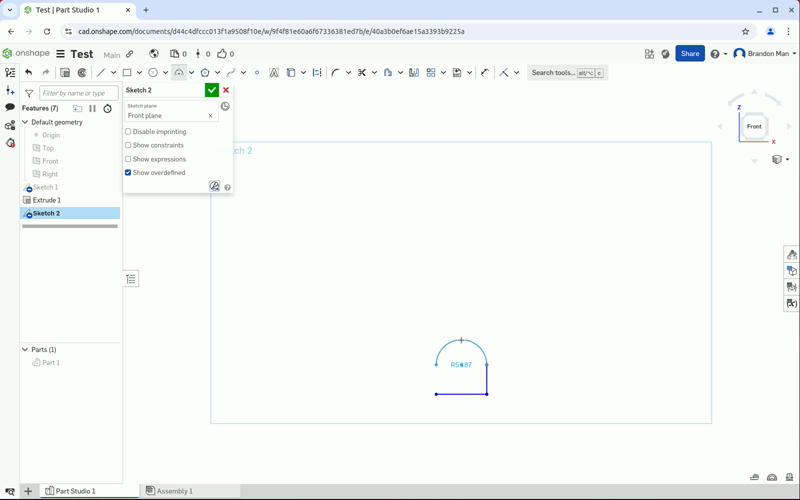
click(461, 339)
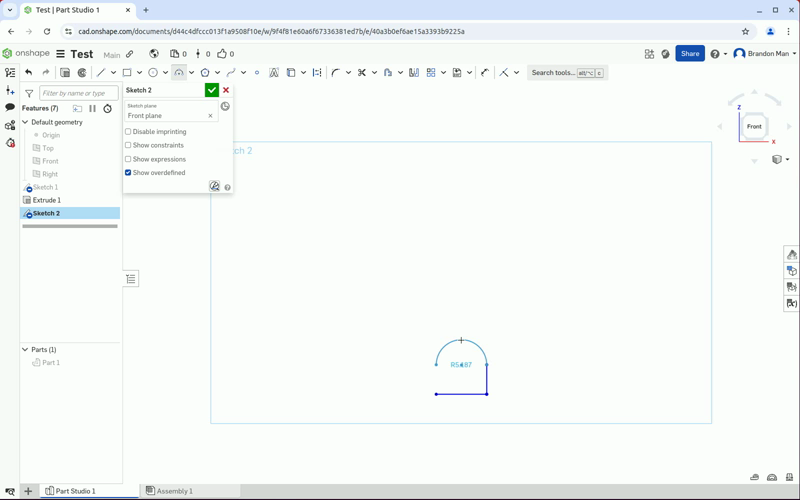
key_up(shift)
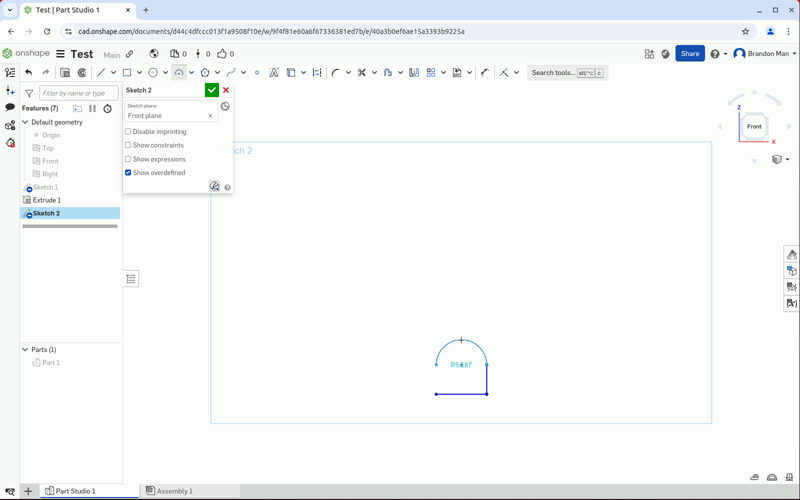
key(esc)
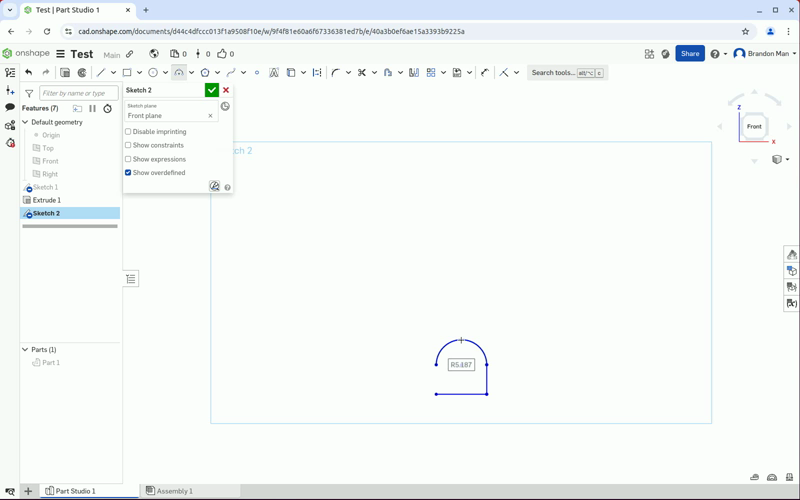
key(l)
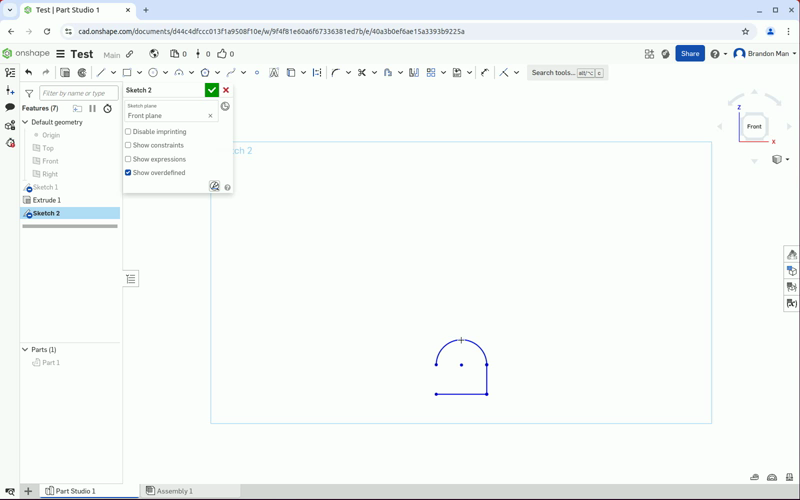
mouse_move(436, 364)
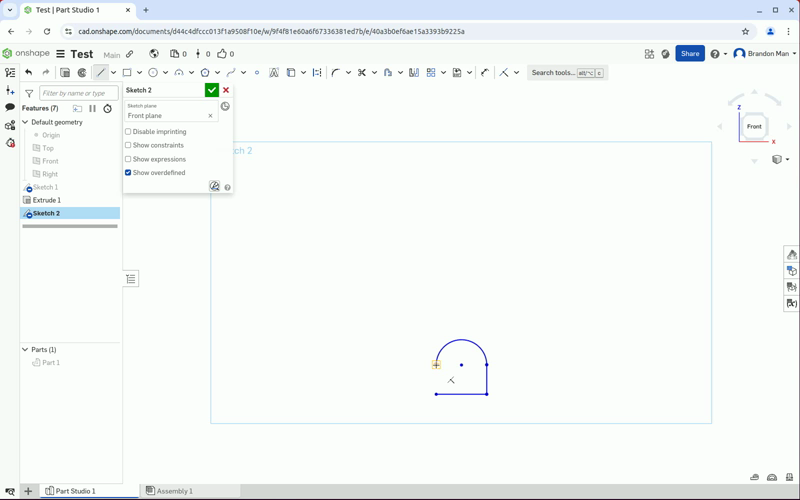
click(436, 364)
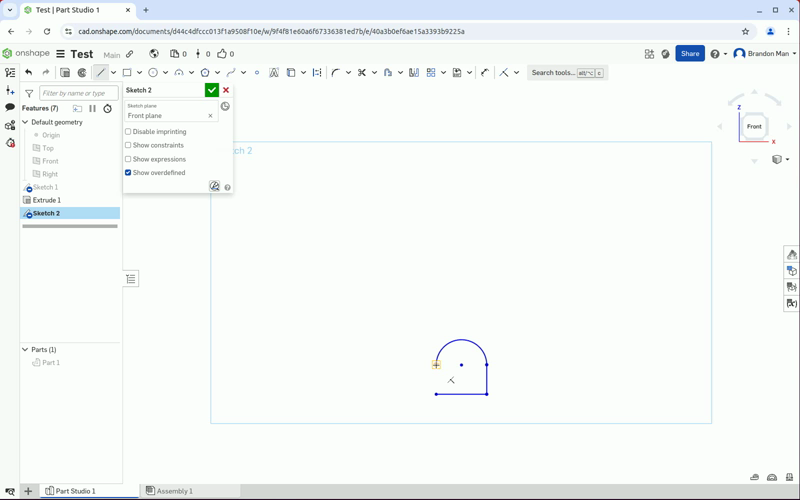
mouse_move(466, 364)
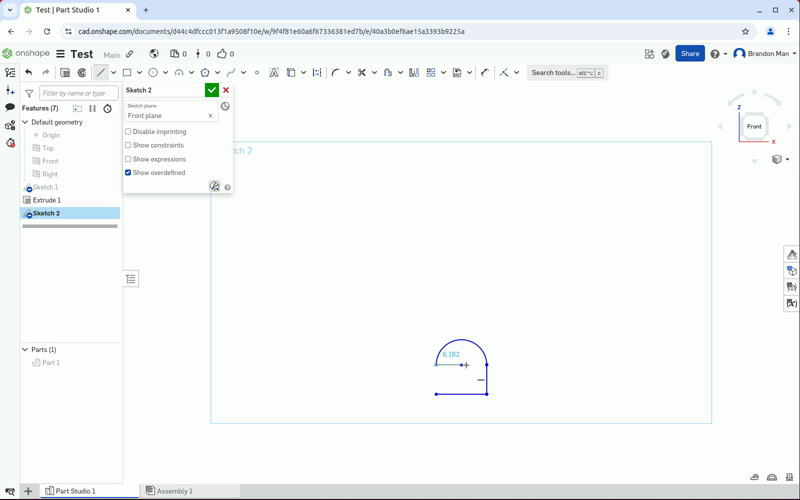
key_down(shift)
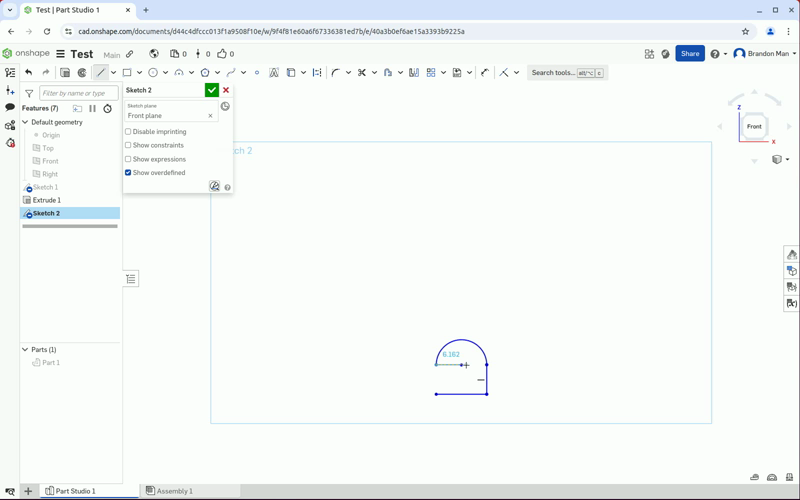
mouse_move(436, 394)
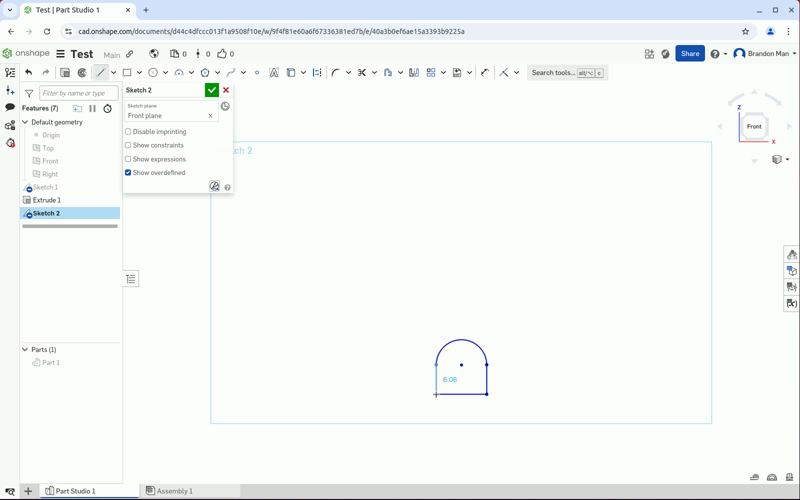
key_up(shift)
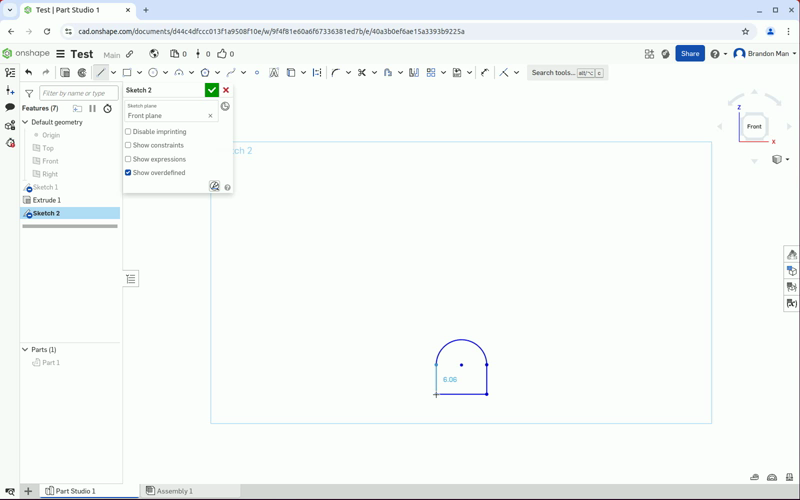
click(436, 394)
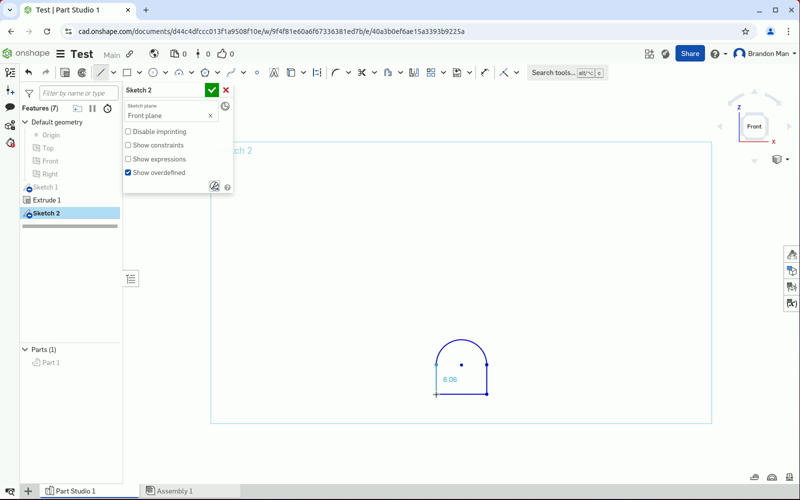
key(esc)
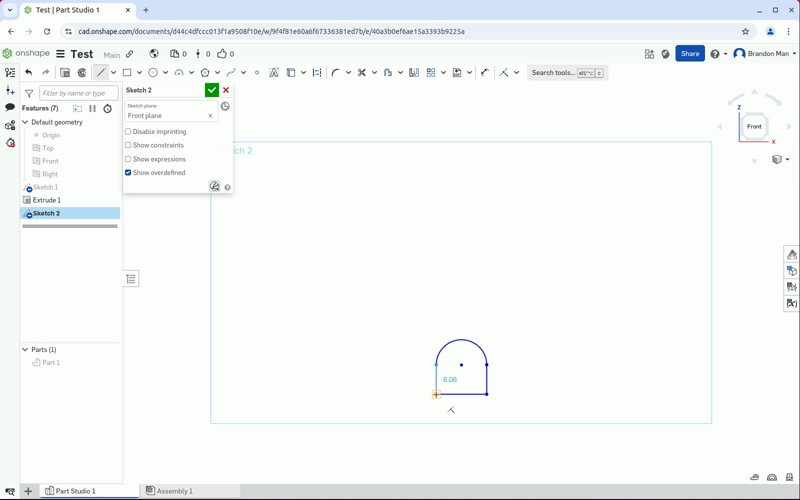
mouse_move(468, 369)
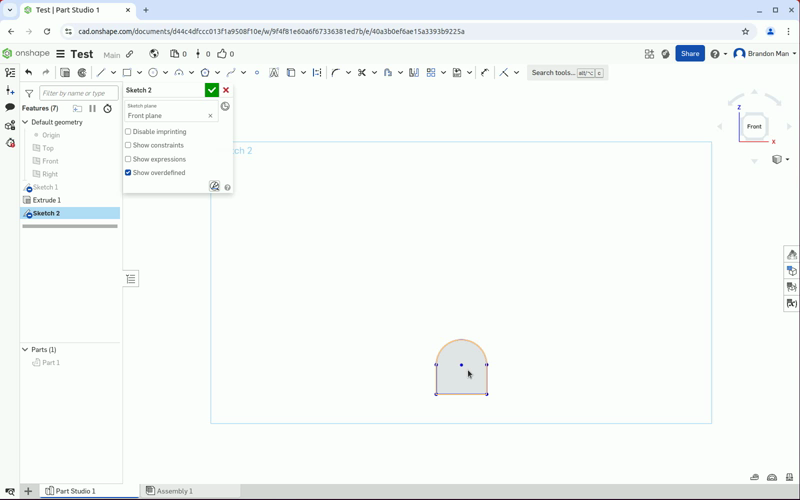
click(468, 369)
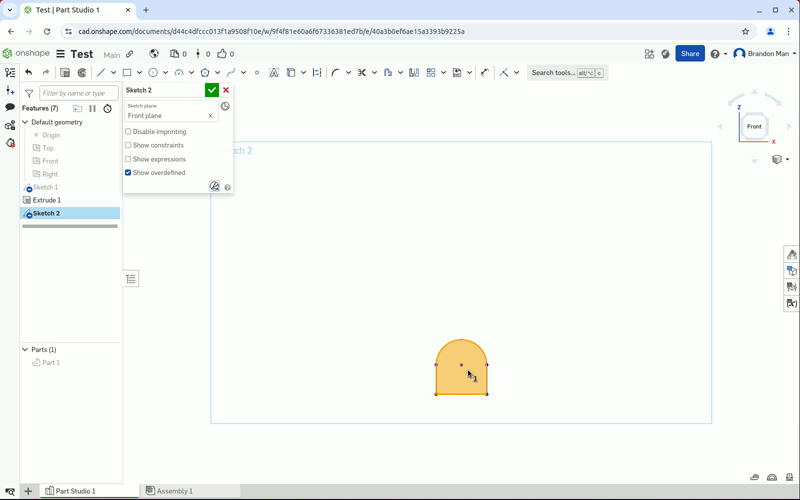
mouse_move(73, 352)
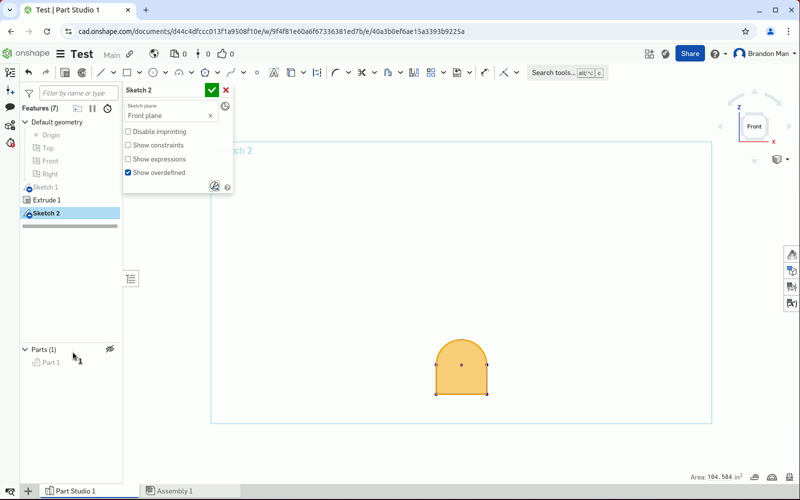
key(shift+y)
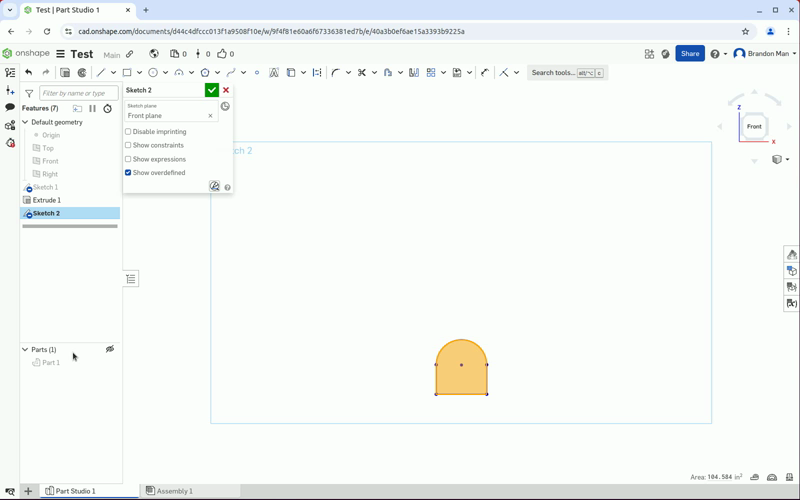
key(shift+e)
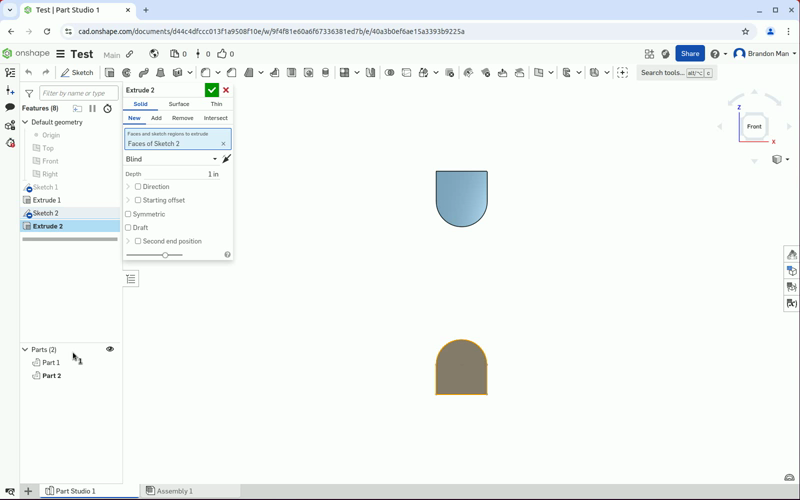
mouse_move(143, 106)
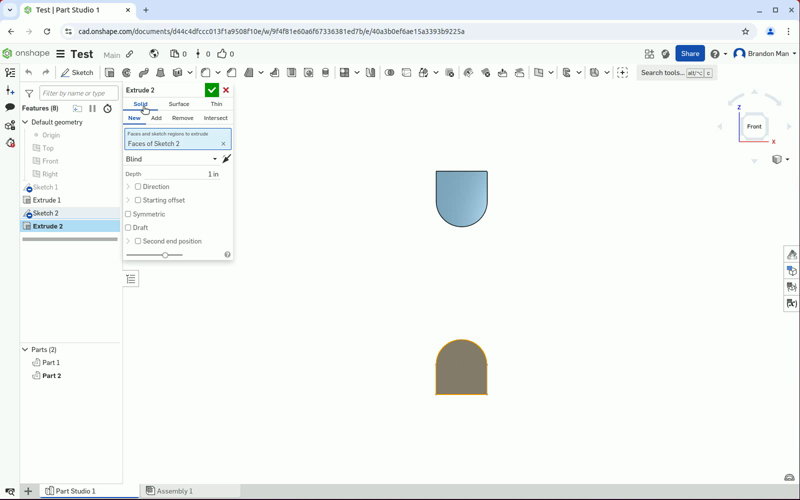
click(143, 106)
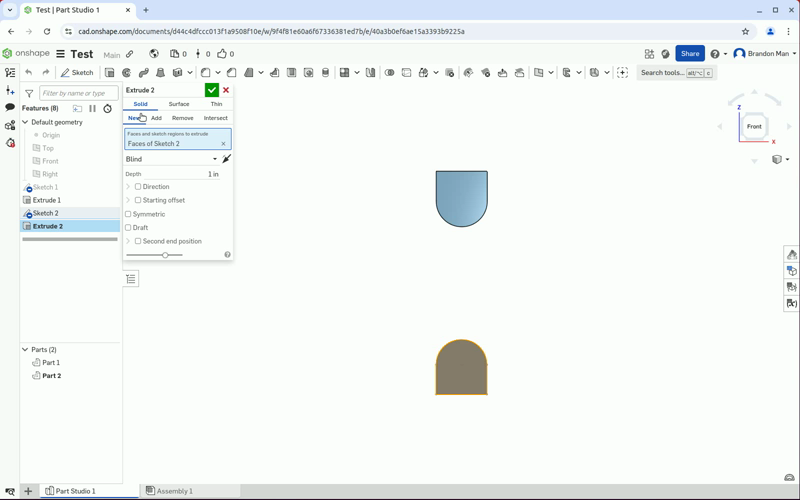
mouse_move(137, 120)
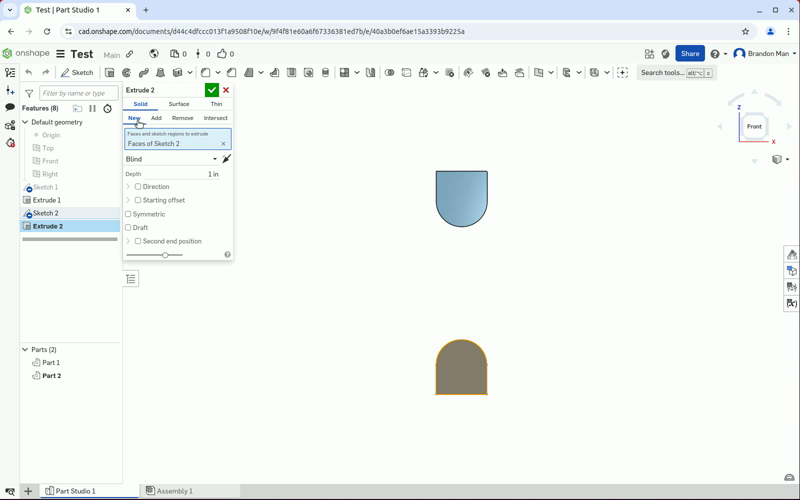
click(137, 120)
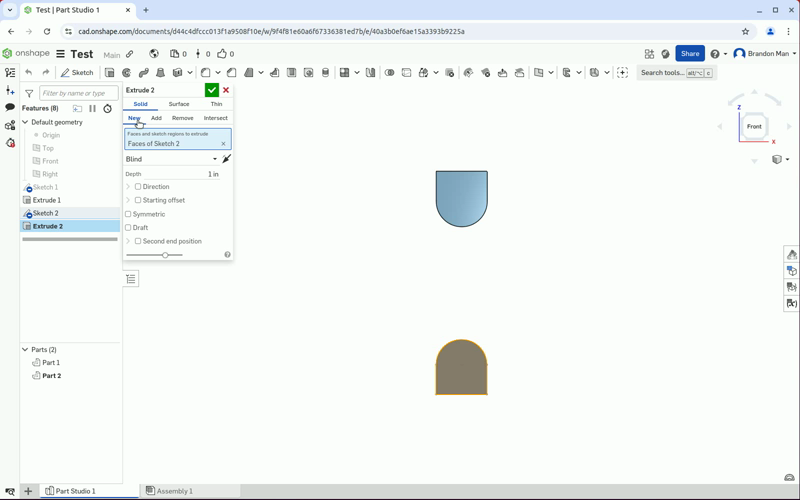
key(tab, 4)
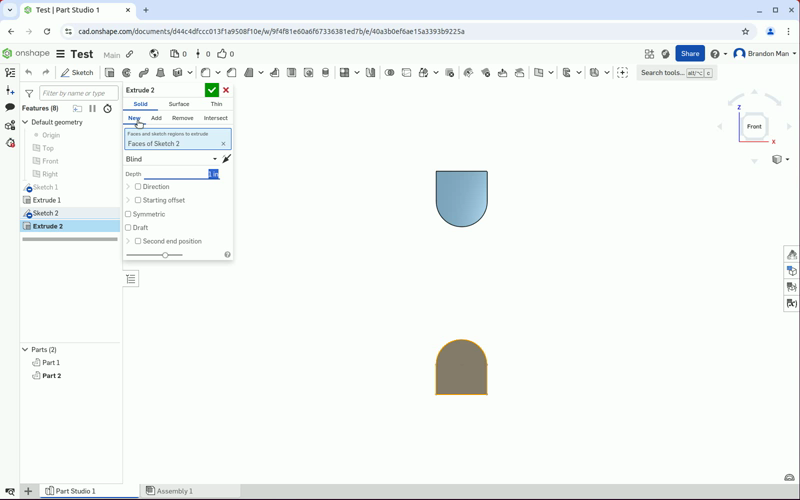
text(20.46)
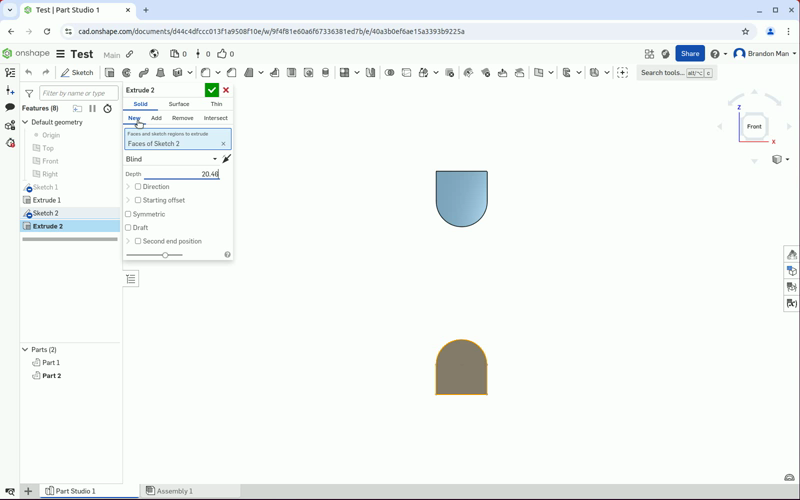
key(enter)
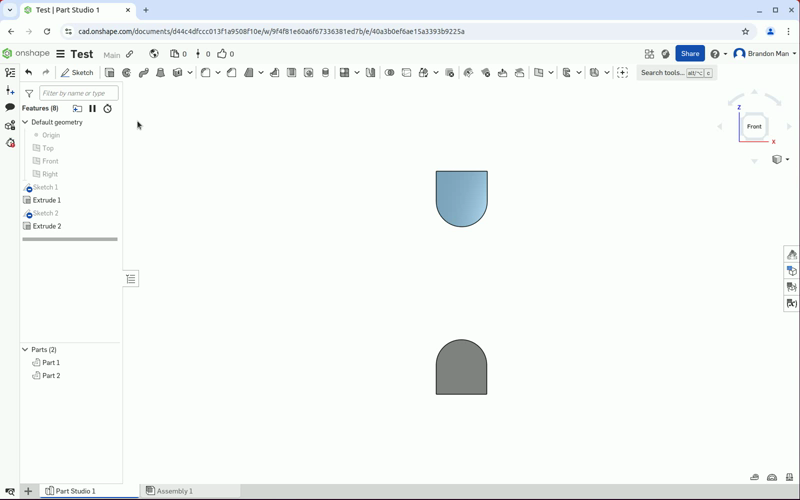
key(shift+h)
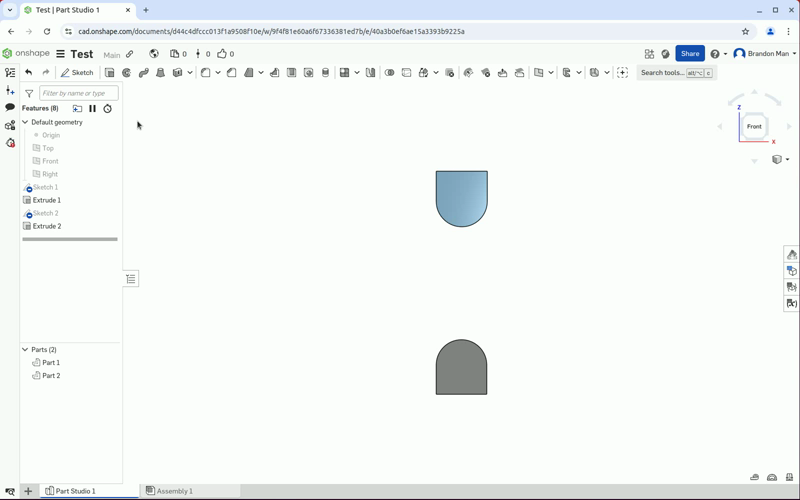
key(shift+h)
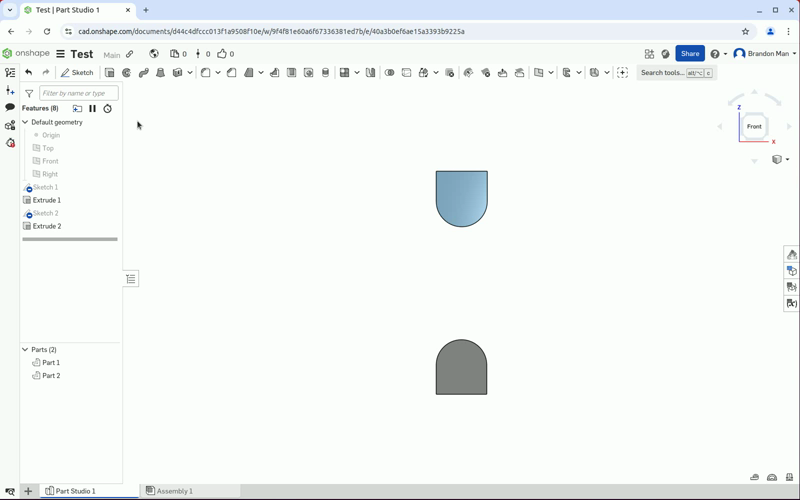
mouse_move(73, 189)
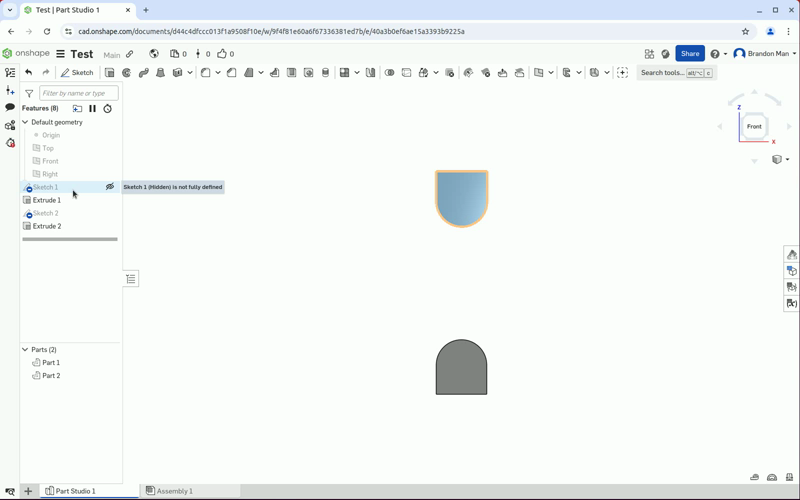
click(73, 189)
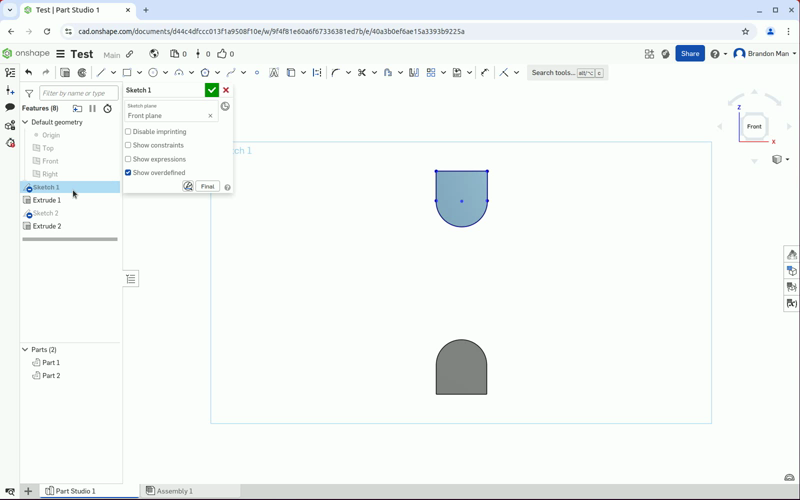
mouse_move(229, 92)
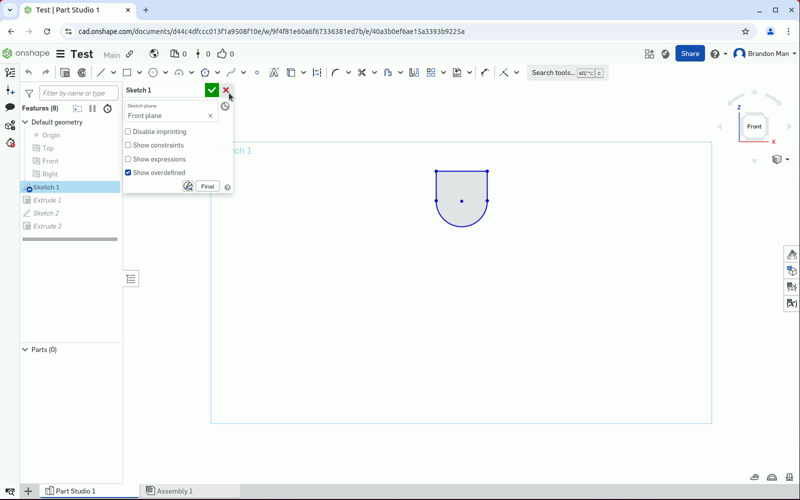
click(229, 92)
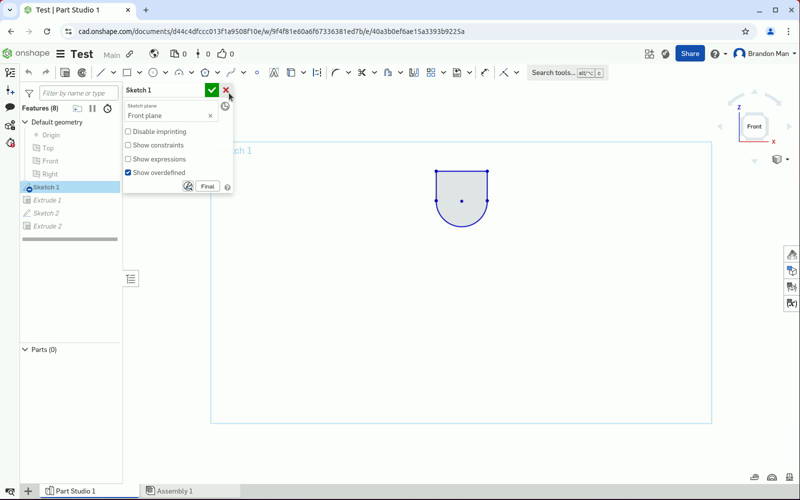
key(shift+s)
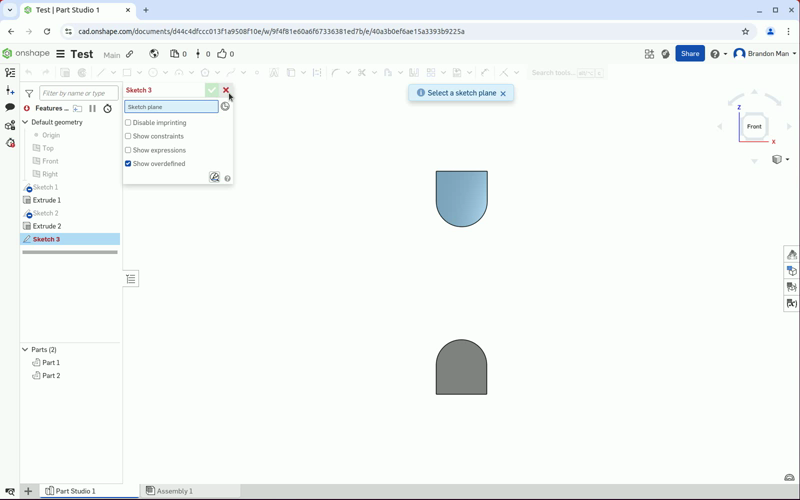
mouse_move(73, 163)
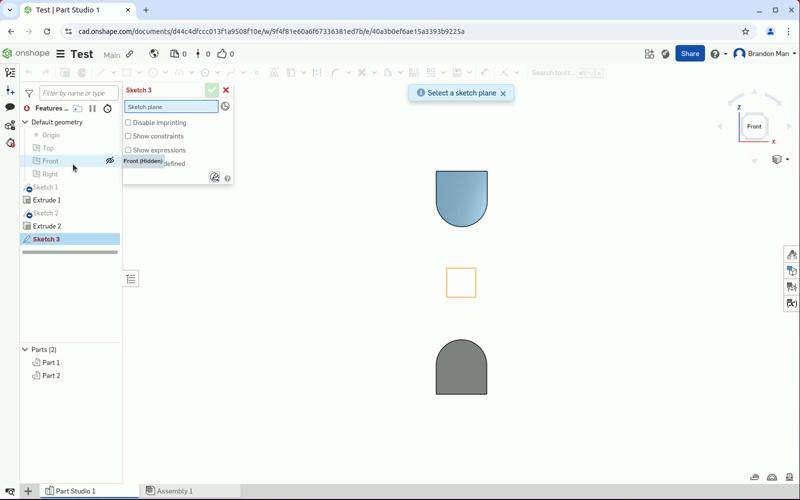
click(73, 163)
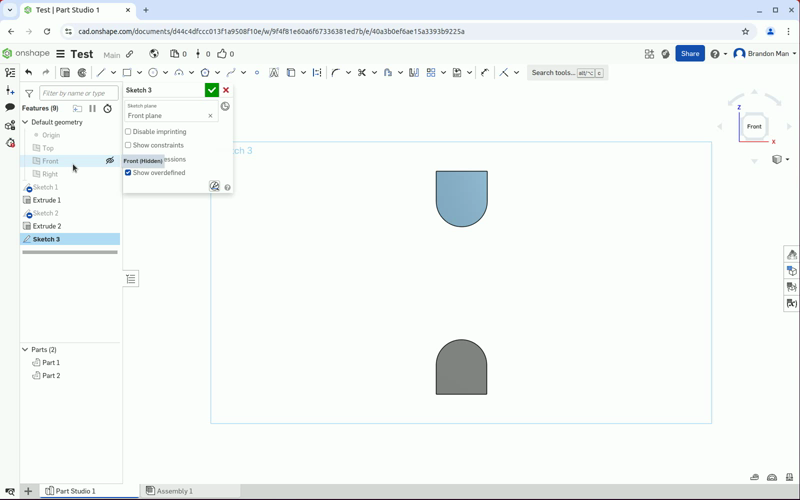
mouse_move(73, 352)
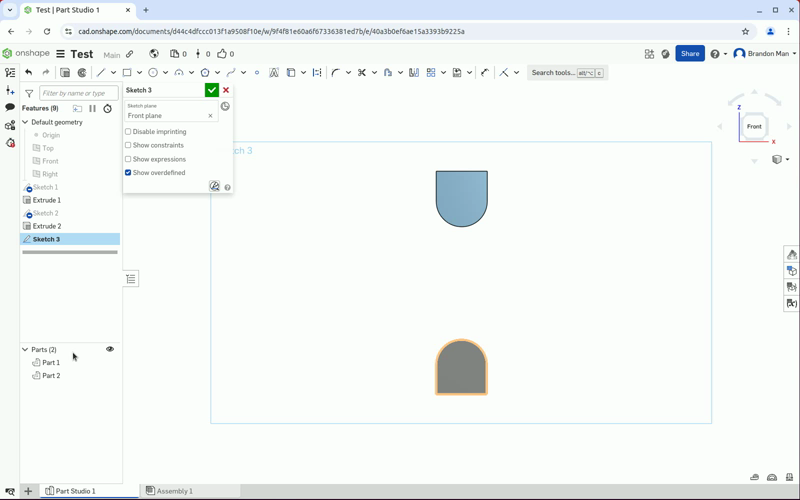
key(y)
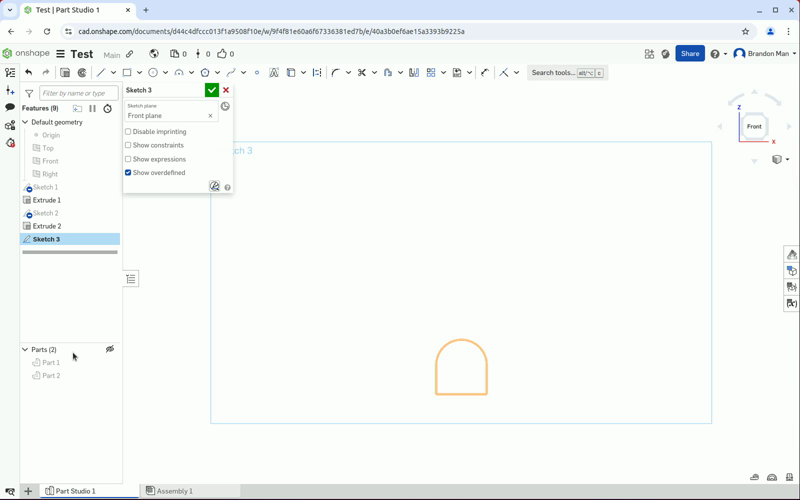
key(c)
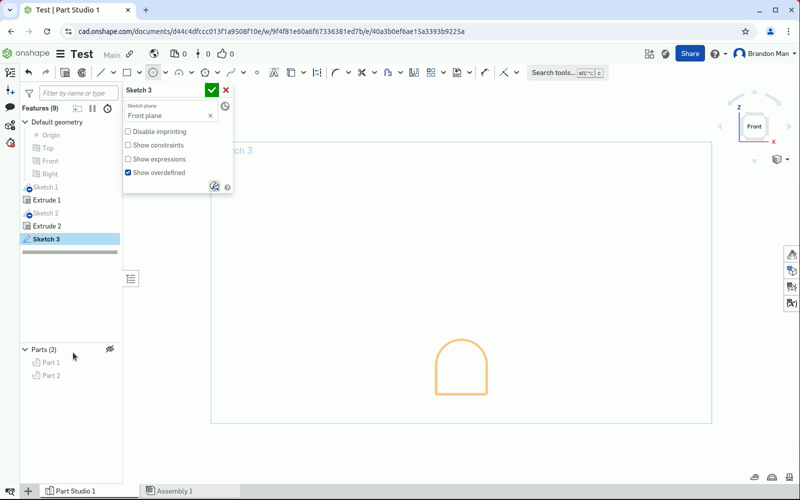
key_down(shift)
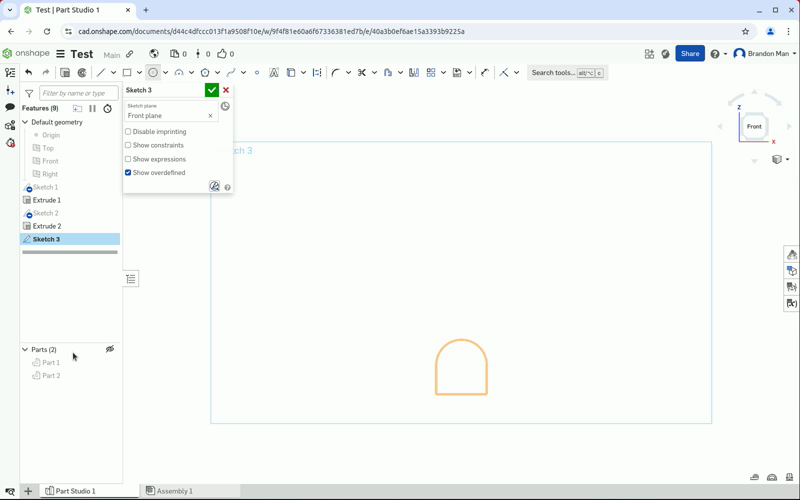
mouse_move(460, 282)
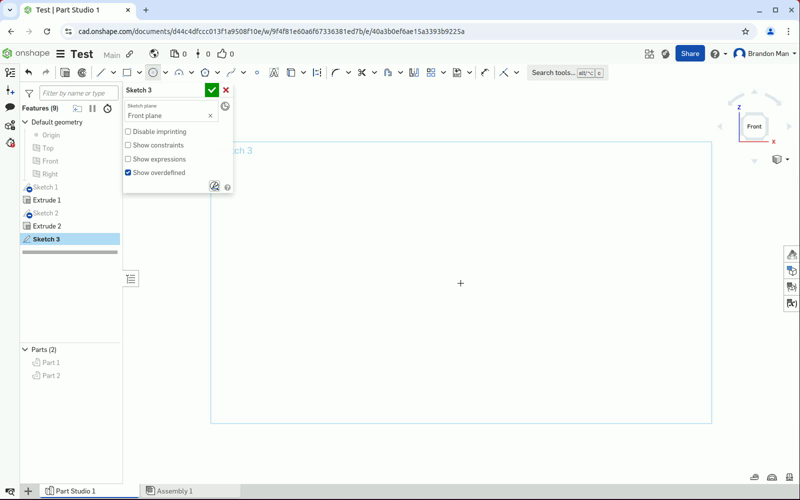
click(460, 282)
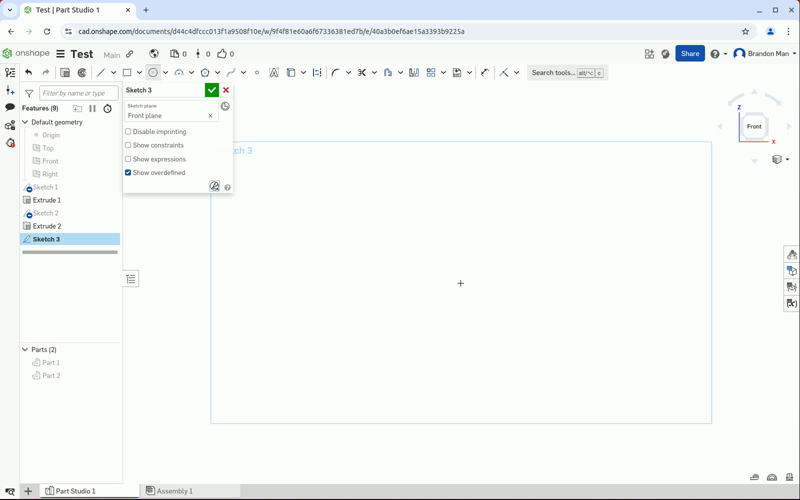
key_up(shift)
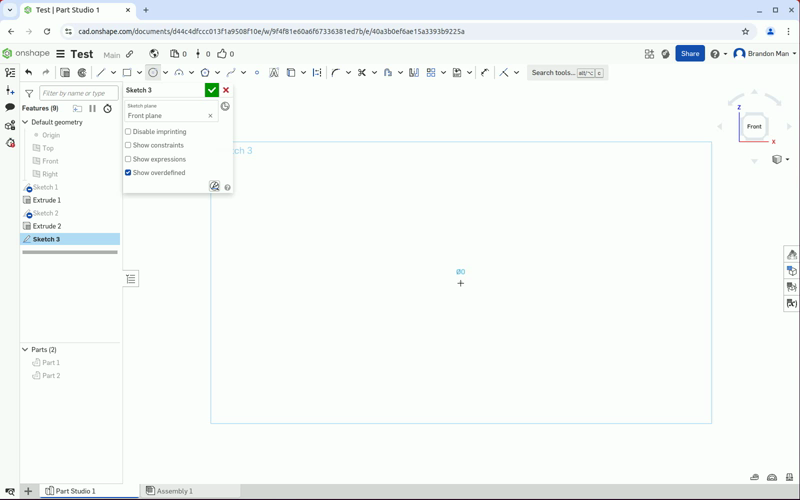
mouse_move(512, 282)
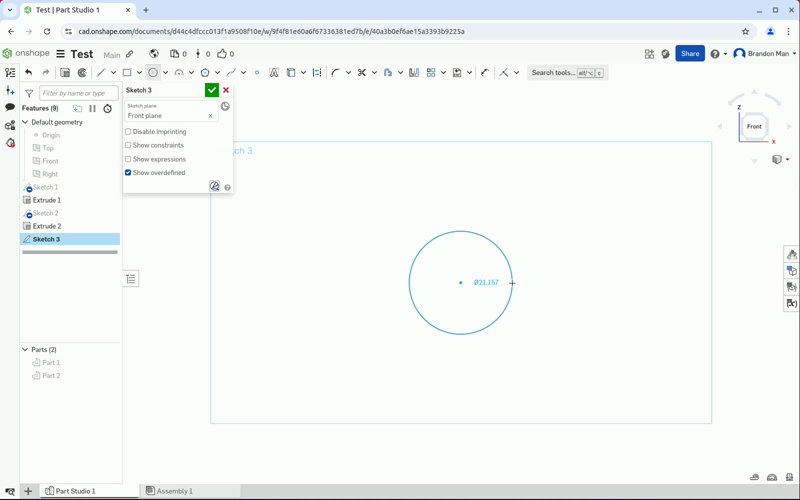
click(512, 282)
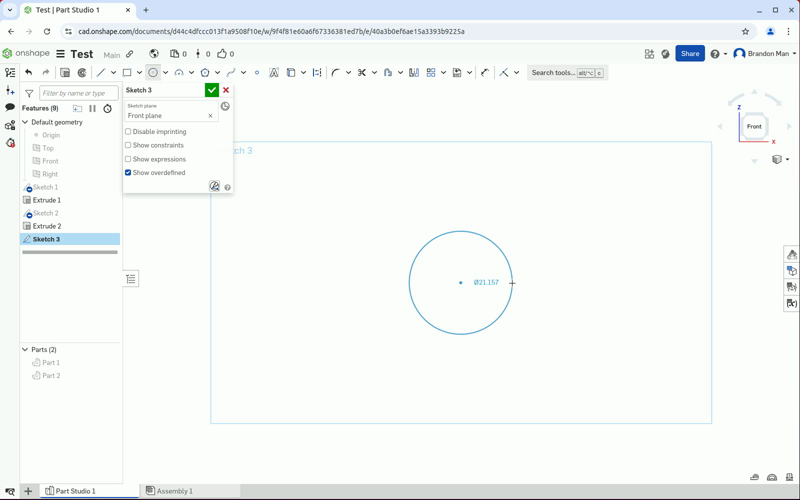
key(esc)
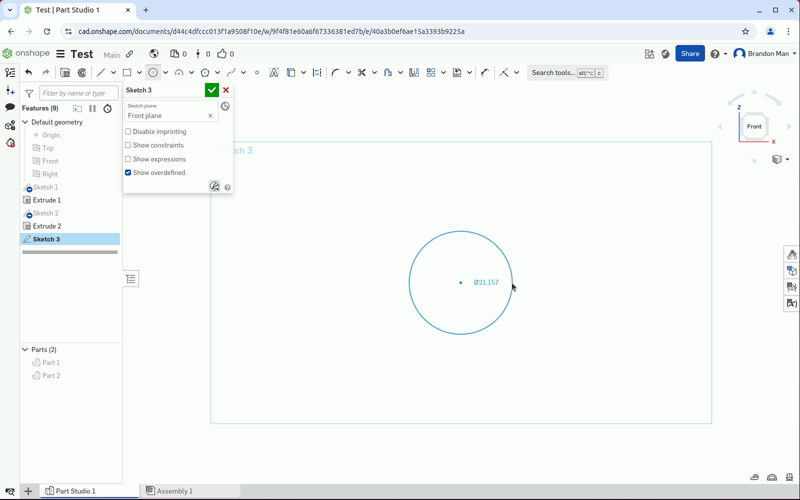
mouse_move(430, 290)
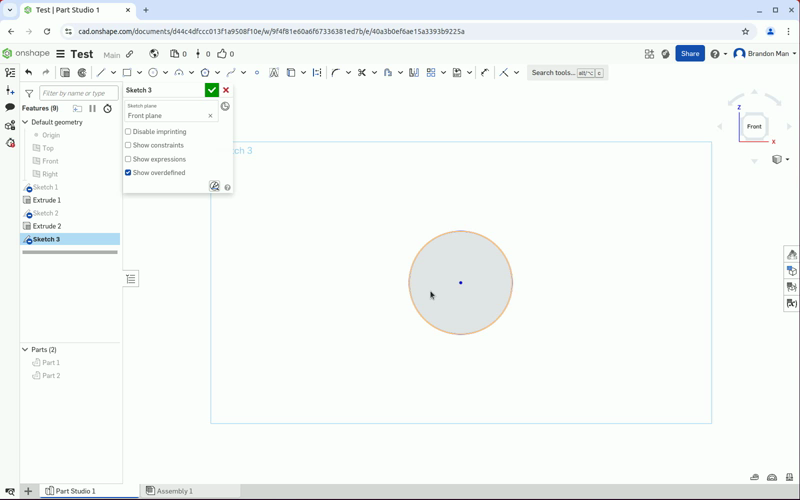
click(430, 290)
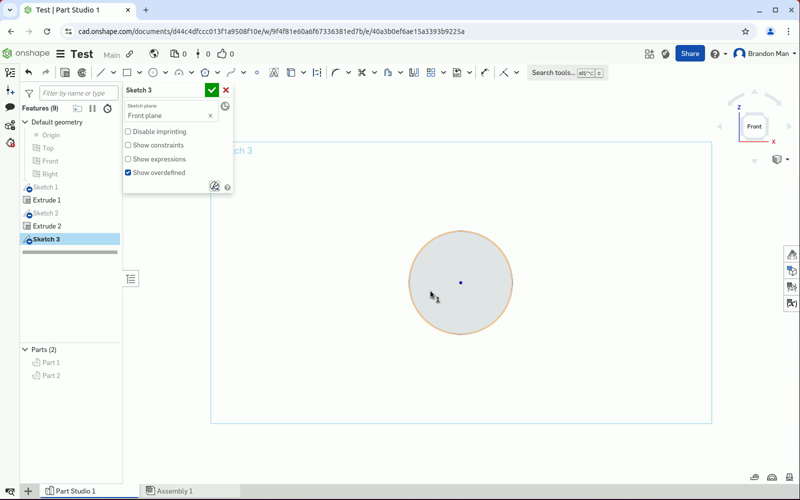
mouse_move(73, 352)
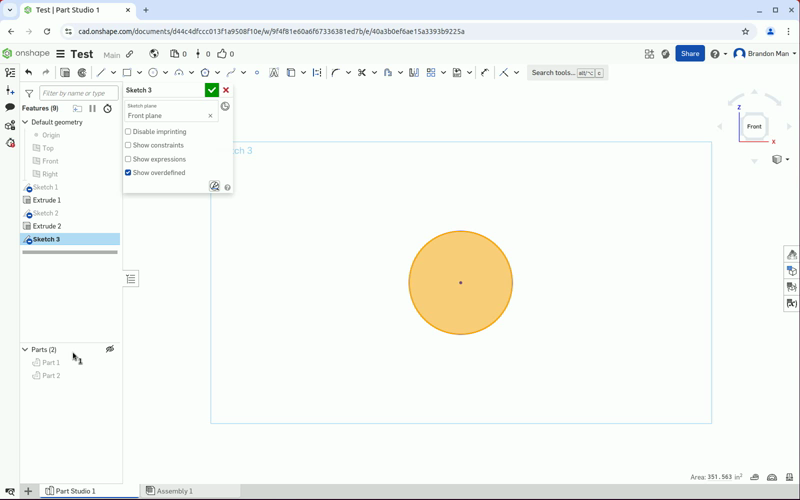
key(shift+y)
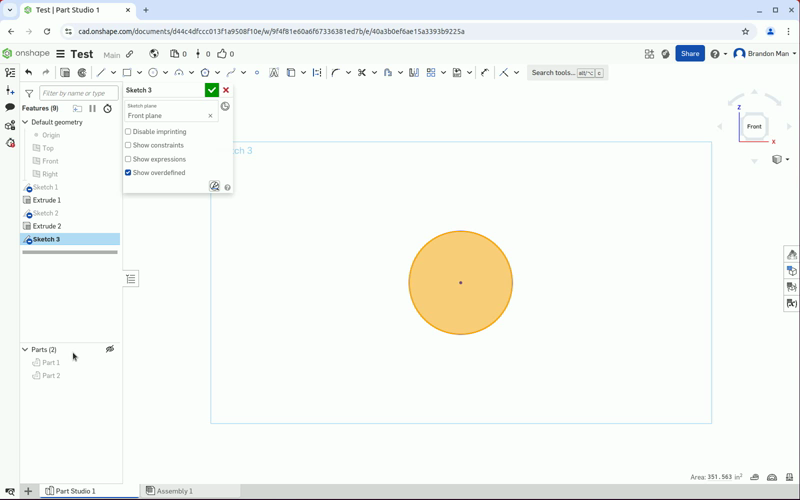
key(shift+e)
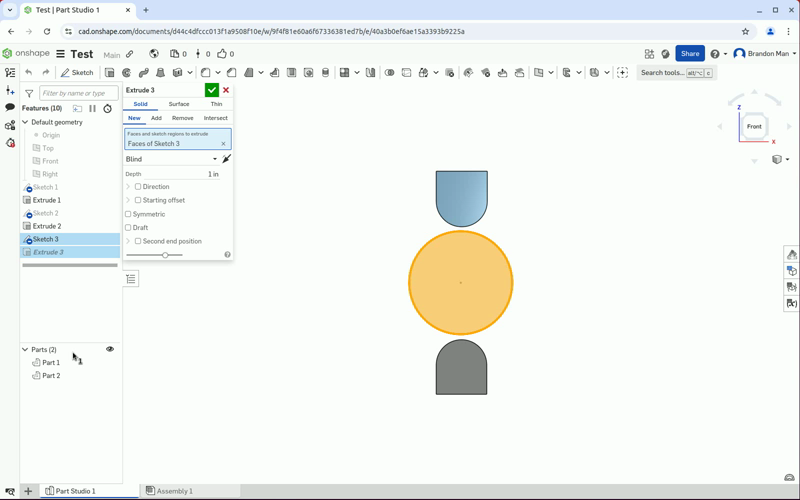
mouse_move(143, 106)
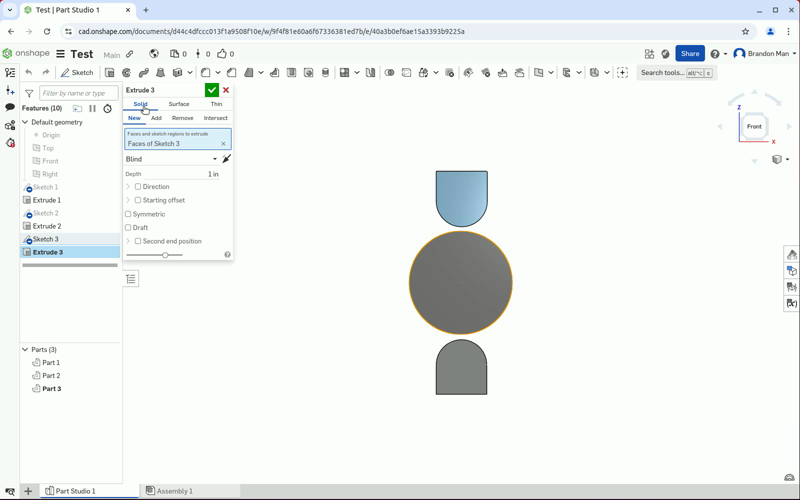
click(143, 106)
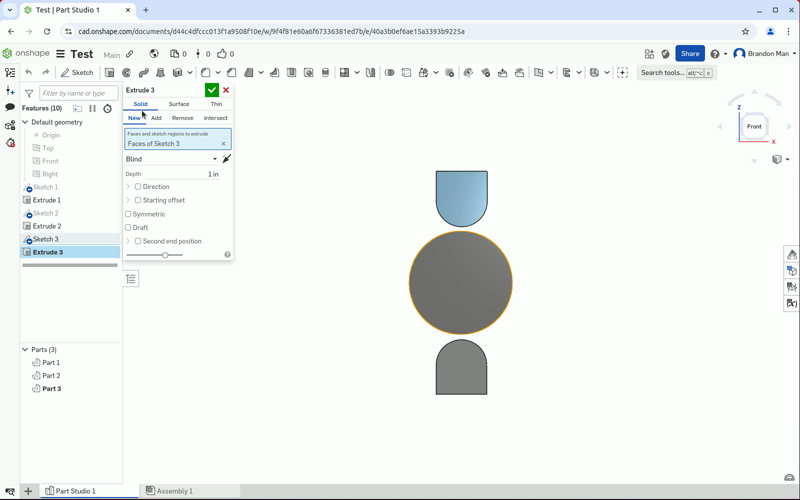
mouse_move(137, 120)
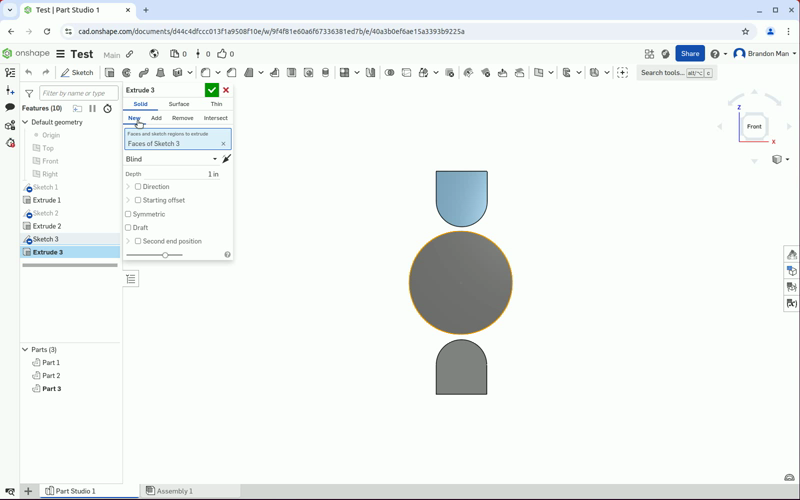
click(137, 120)
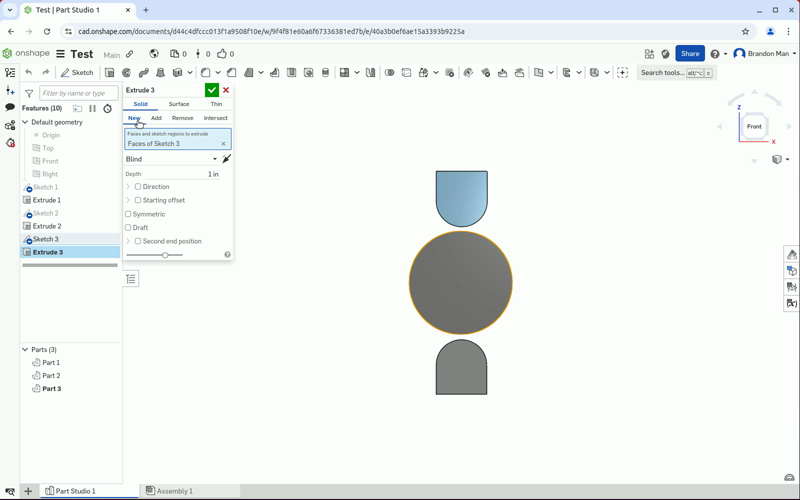
key(tab, 4)
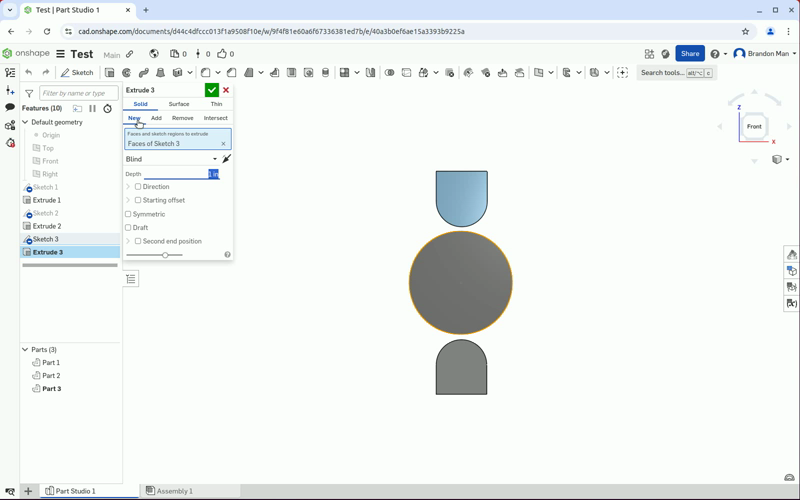
text(20.46)
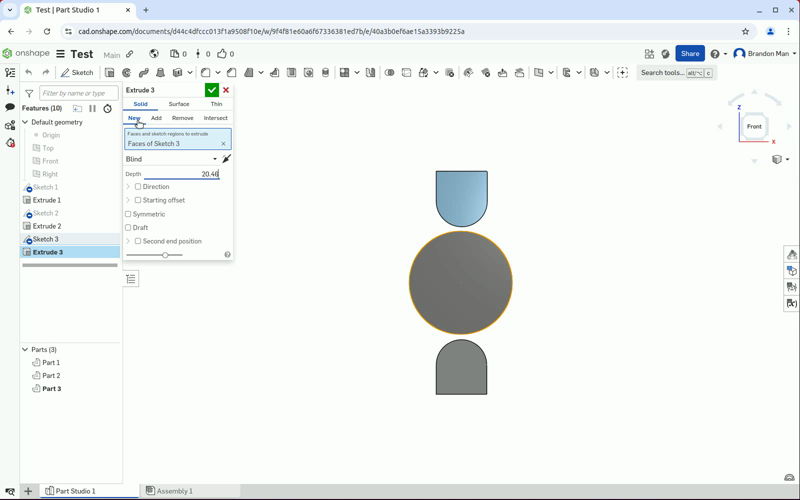
key(enter)
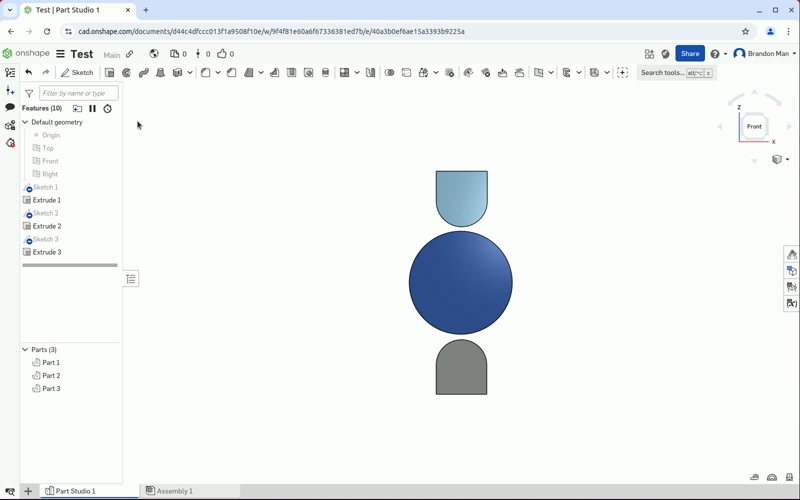
key(shift+h)
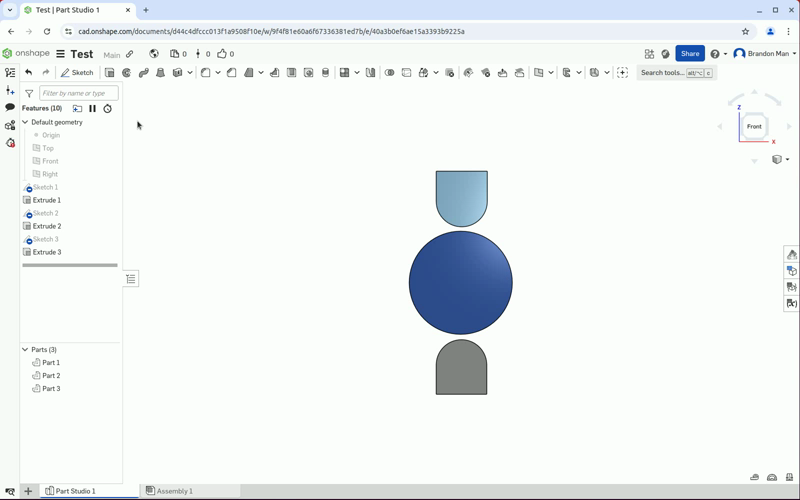
key(shift+h)
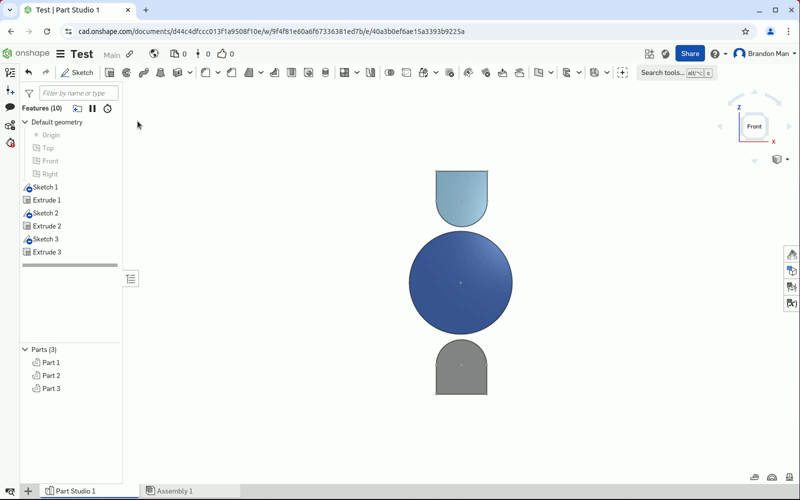
key(shift+7)
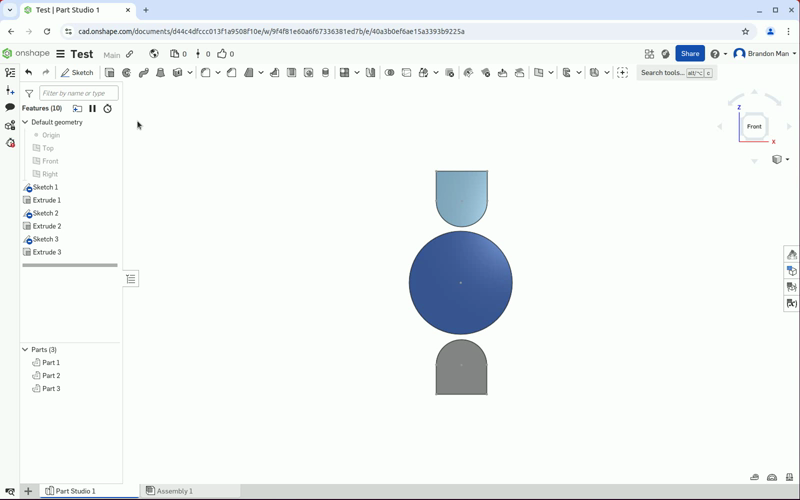
key(left, 2)
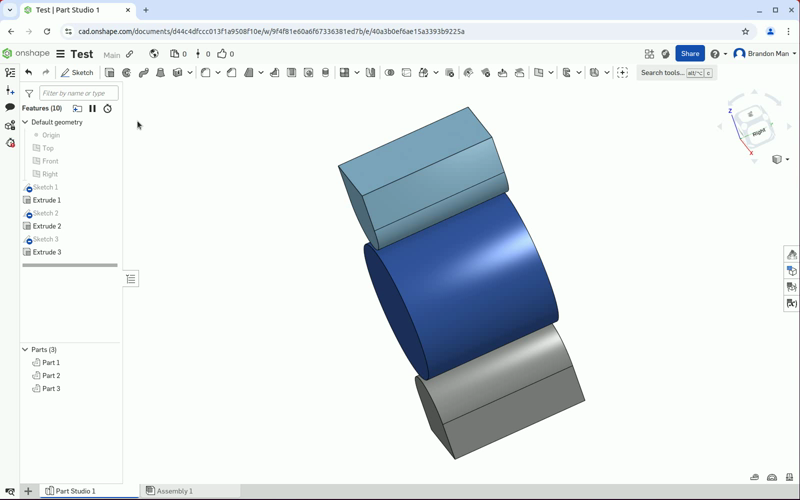
key(down, 2)
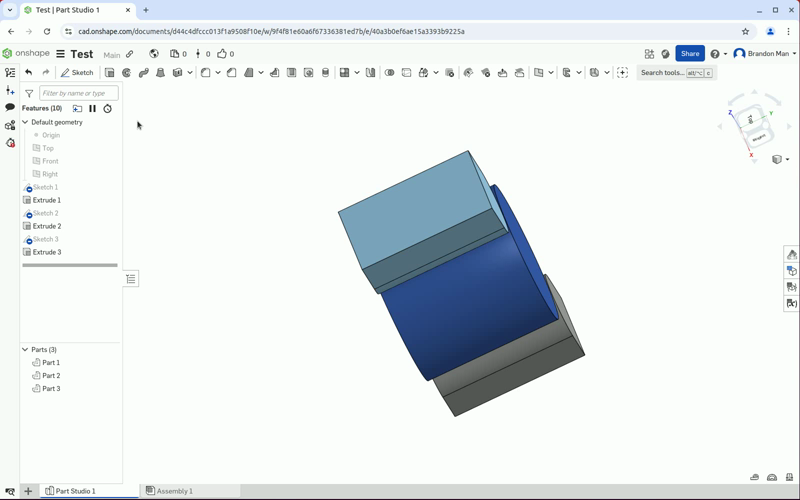
key(up, 2)
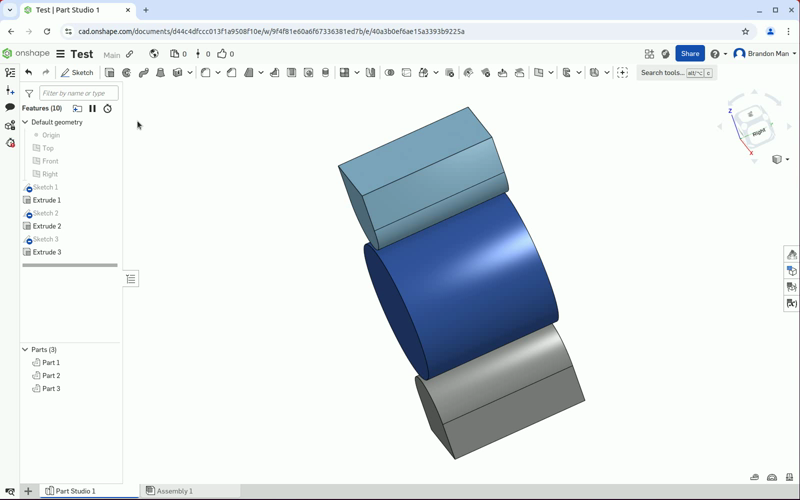
key(right, 2)
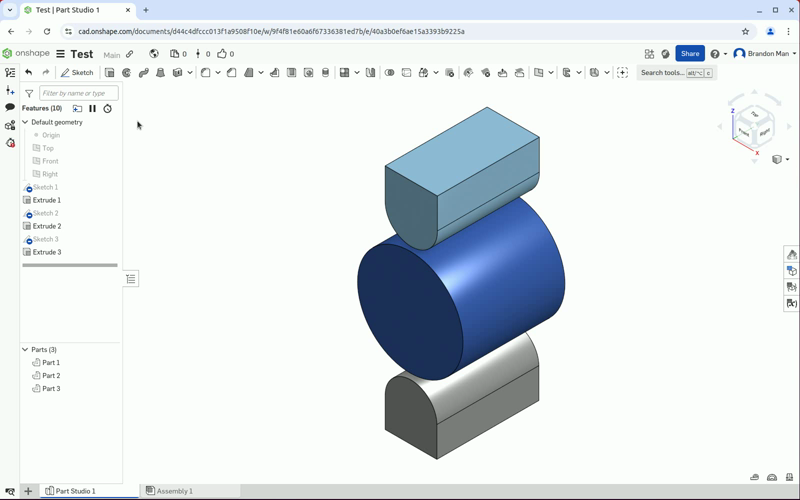
mouse_move(73, 189)
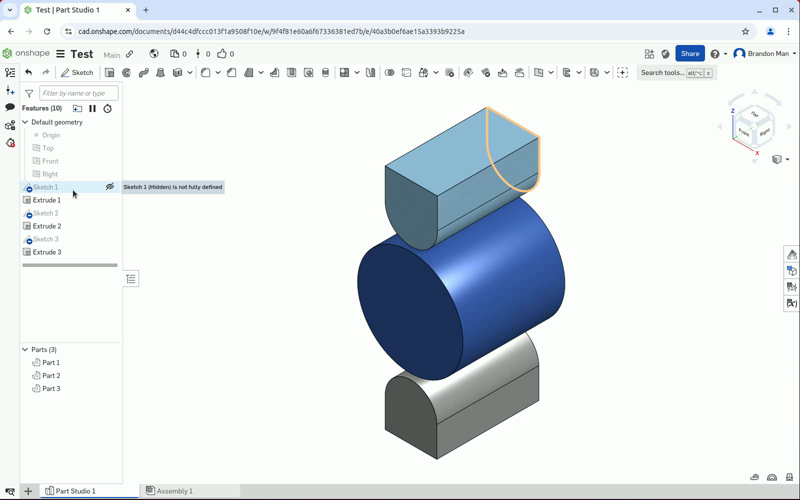
click(73, 189)